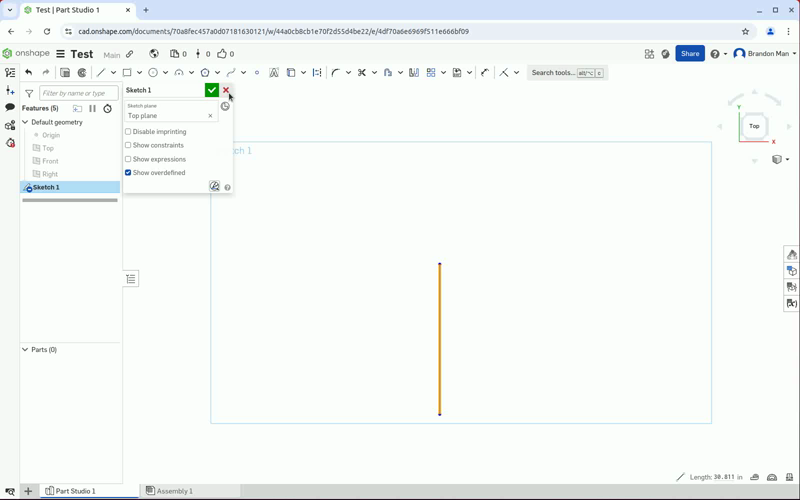
key(shift+h)
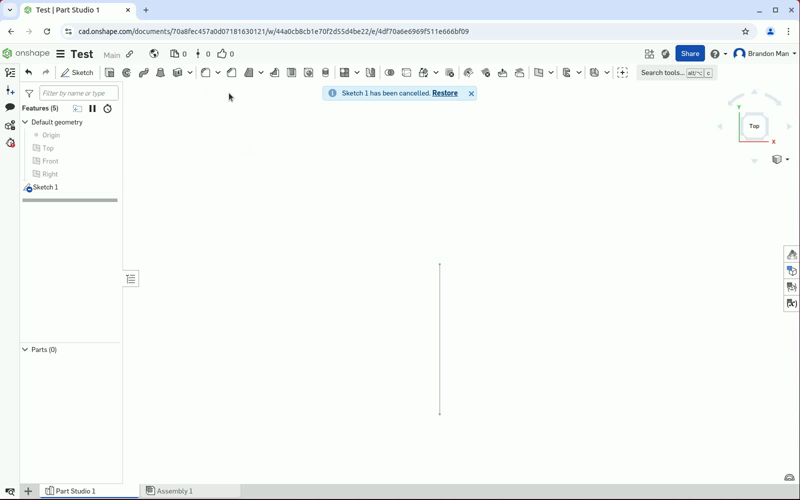
key(shift+s)
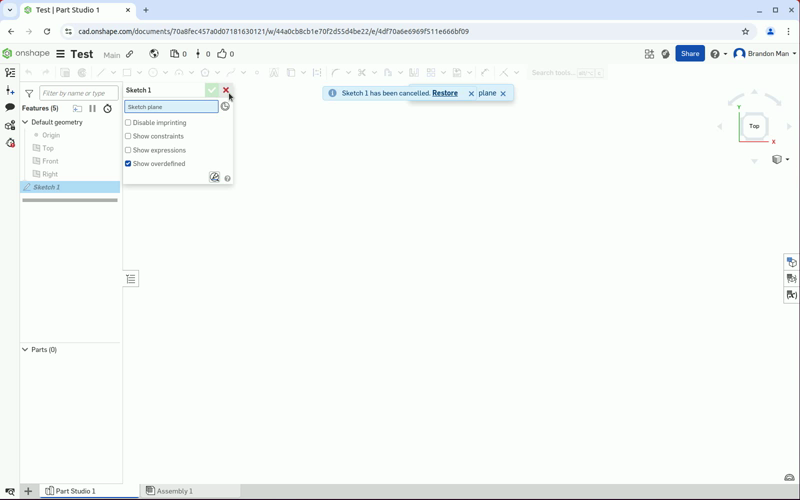
mouse_move(73, 150)
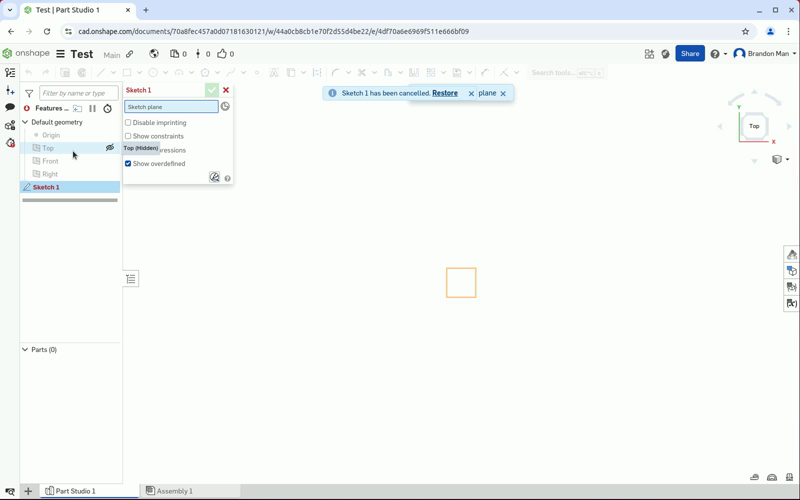
click(73, 150)
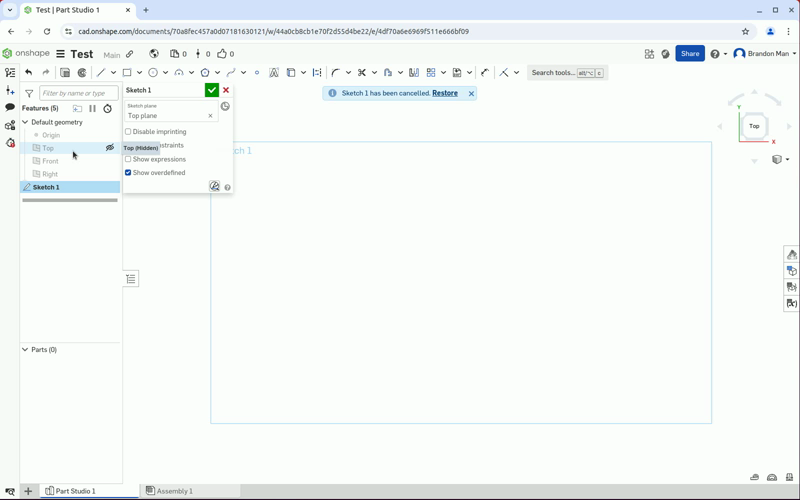
mouse_move(73, 352)
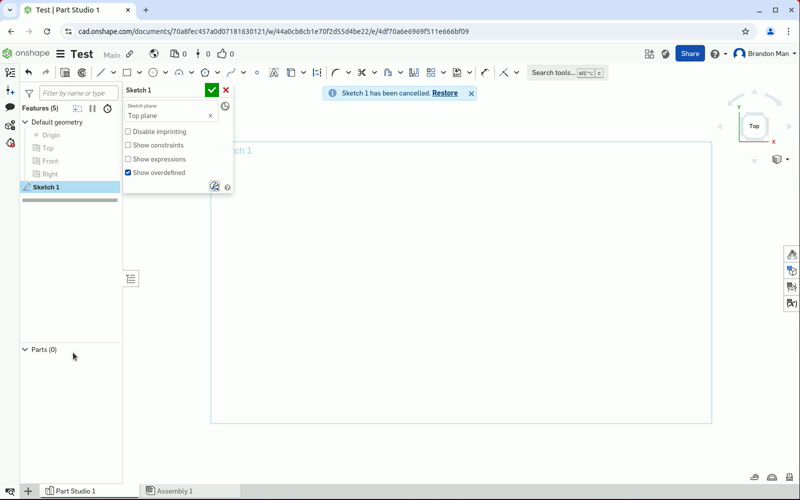
key(y)
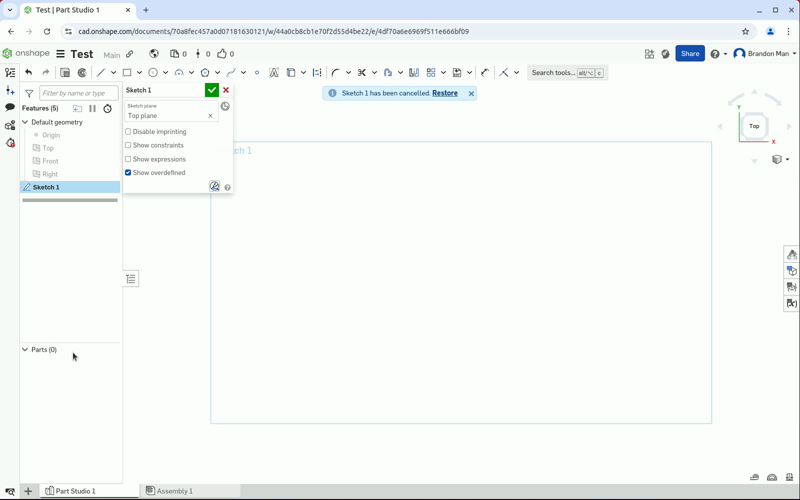
key(c)
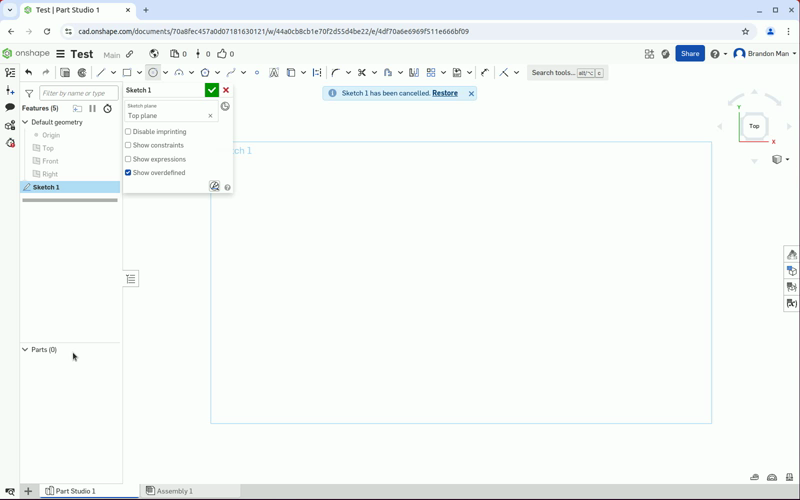
key_down(shift)
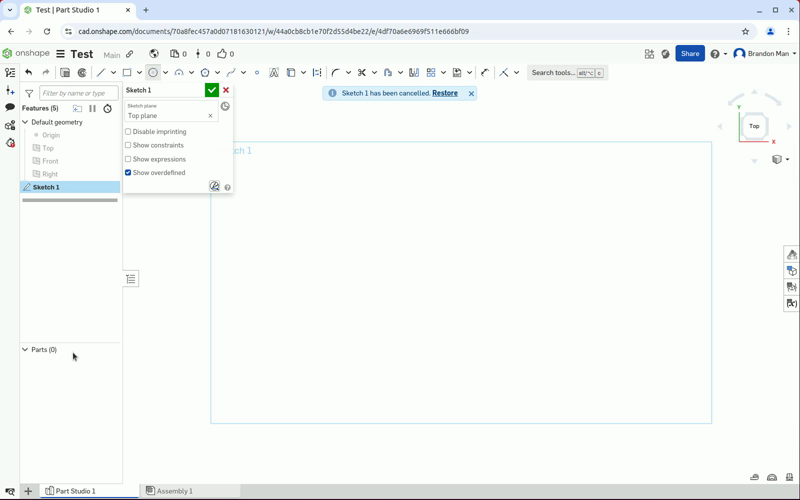
mouse_move(476, 253)
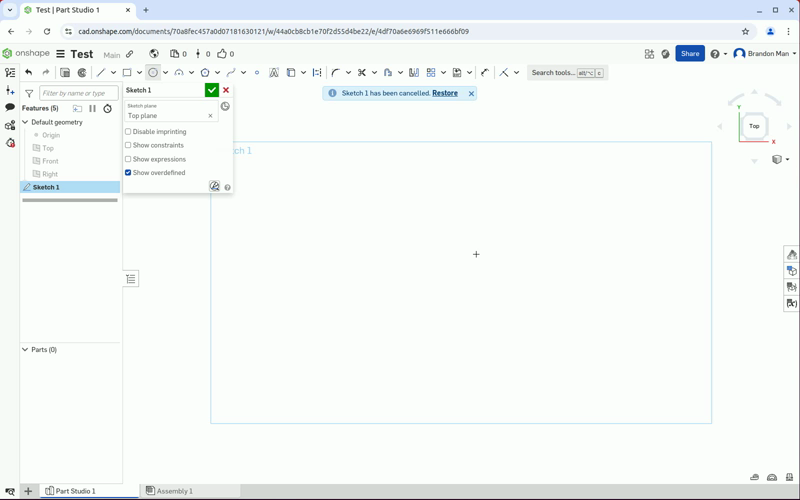
click(476, 253)
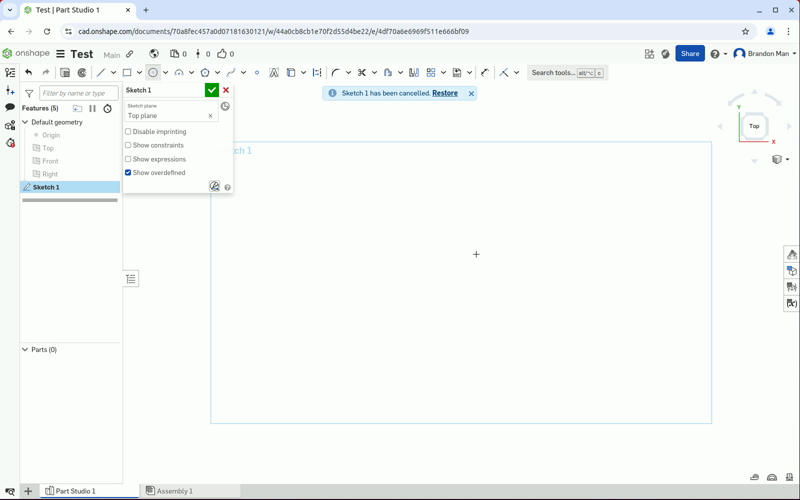
key_up(shift)
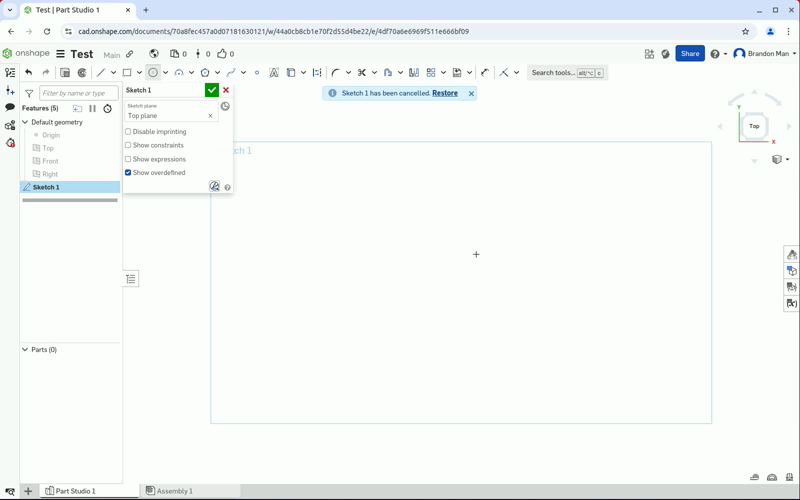
mouse_move(491, 253)
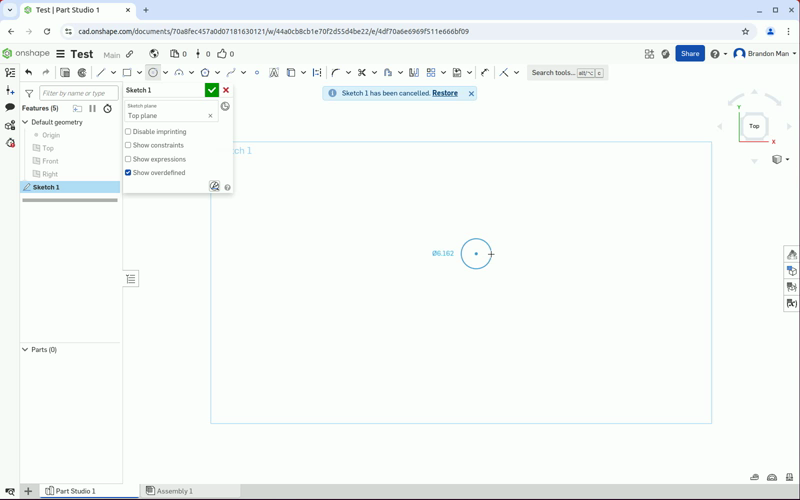
click(491, 253)
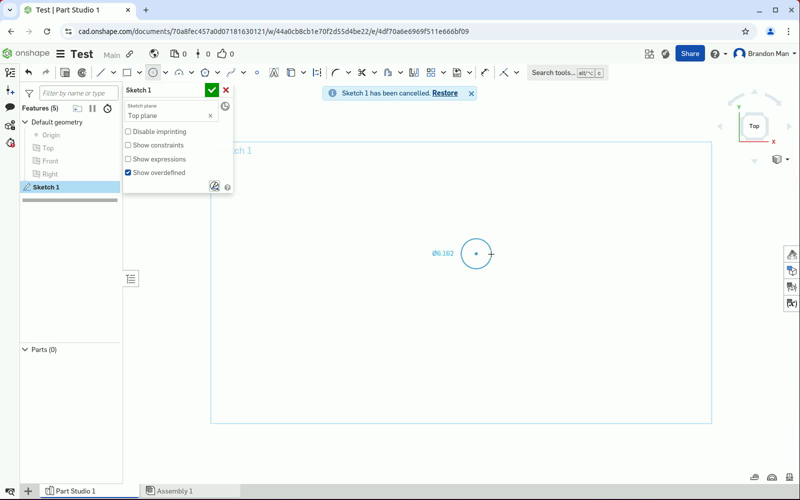
key(esc)
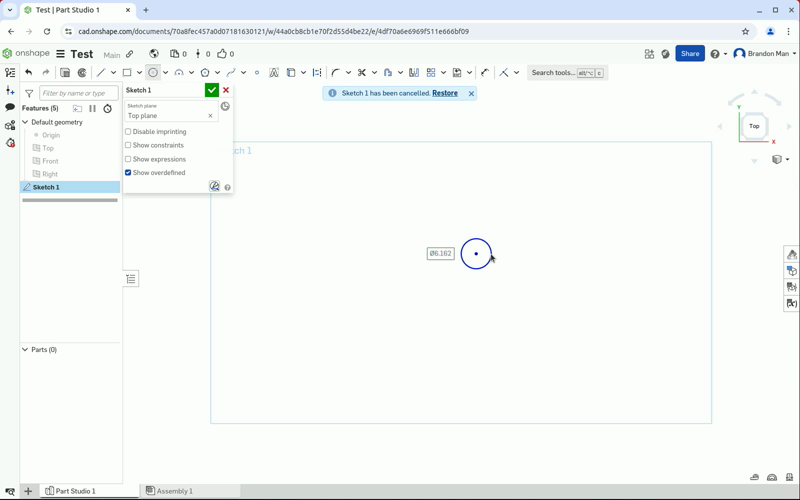
key(c)
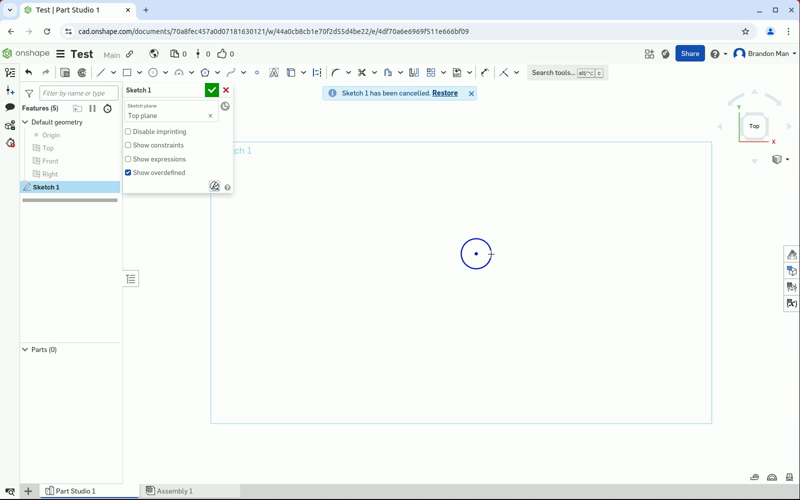
key_down(shift)
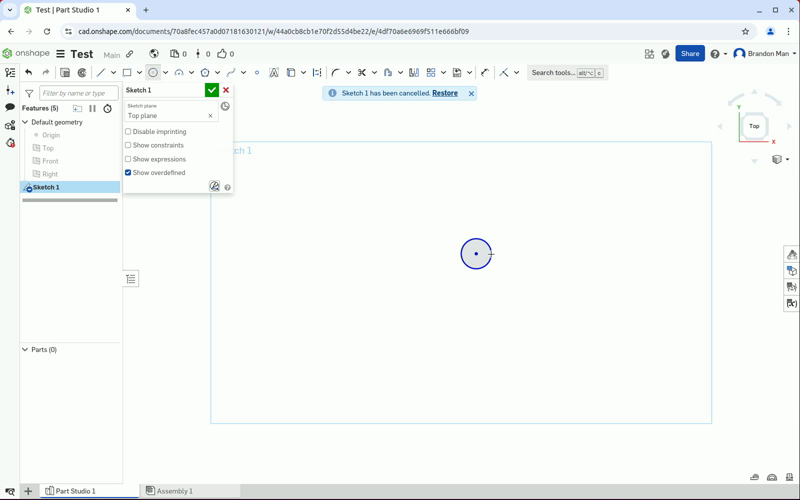
mouse_move(464, 253)
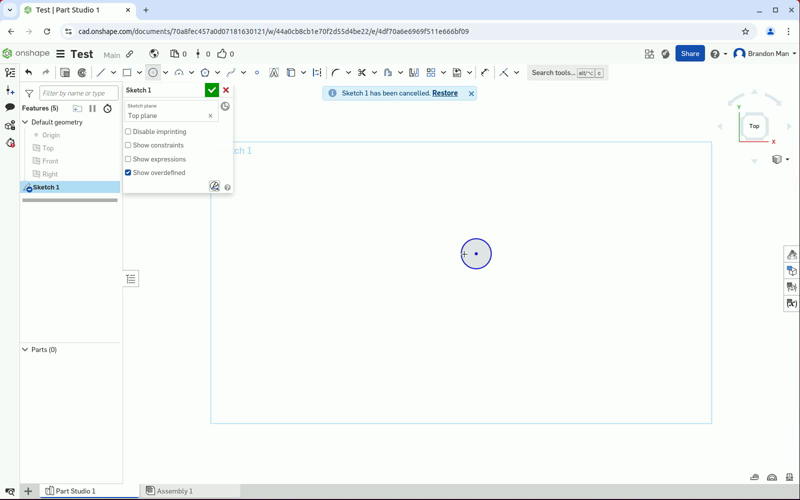
click(464, 253)
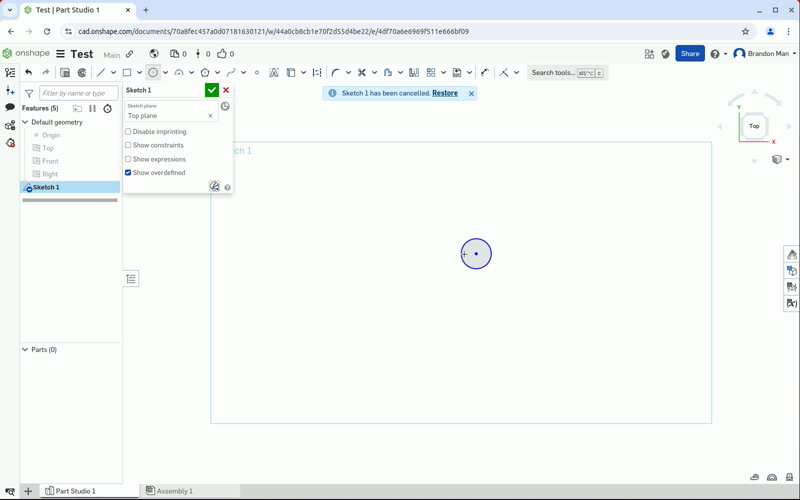
key_up(shift)
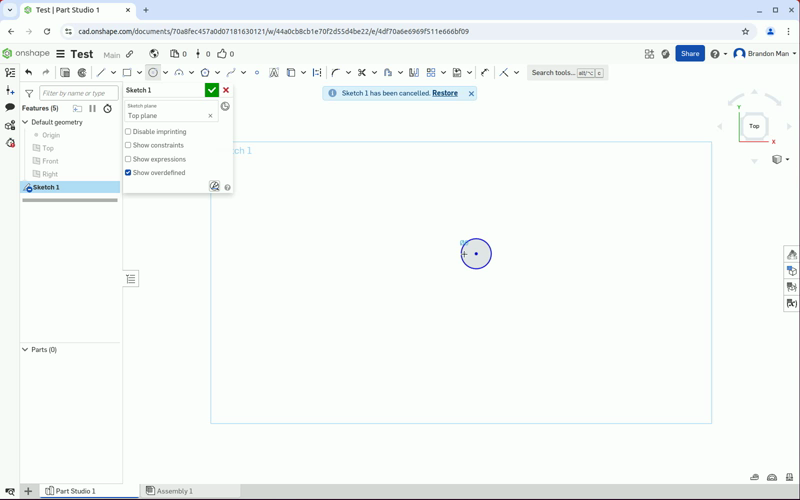
mouse_move(465, 253)
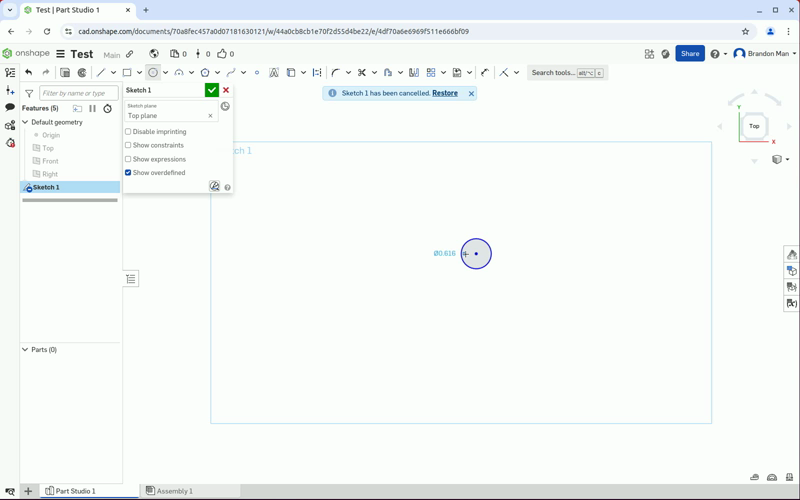
scroll(6)
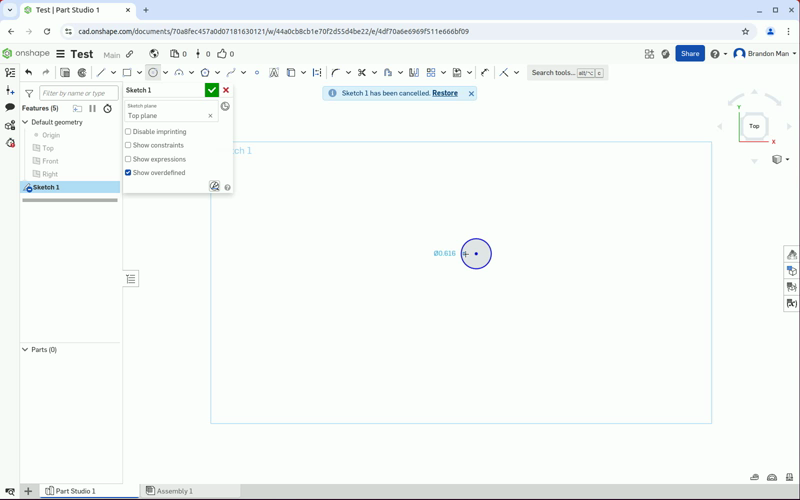
scroll(6)
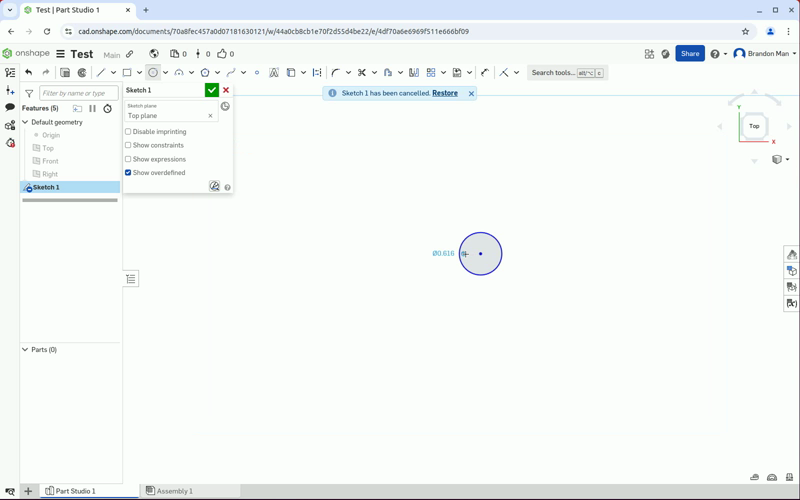
scroll(6)
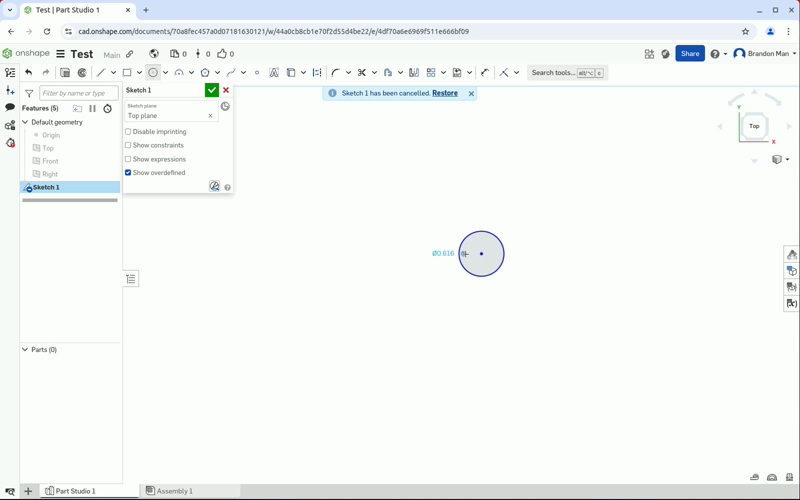
scroll(6)
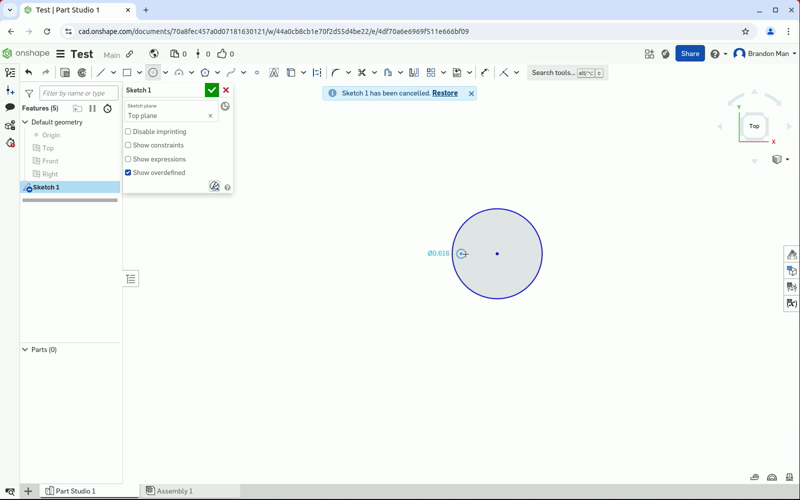
scroll(6)
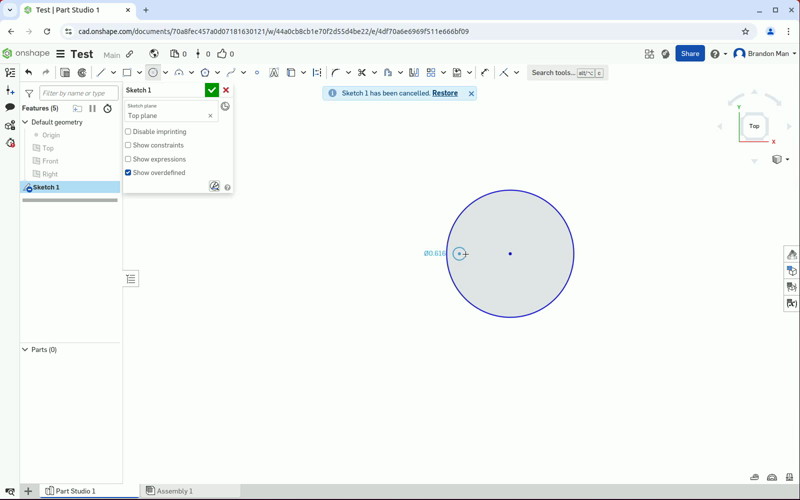
scroll(6)
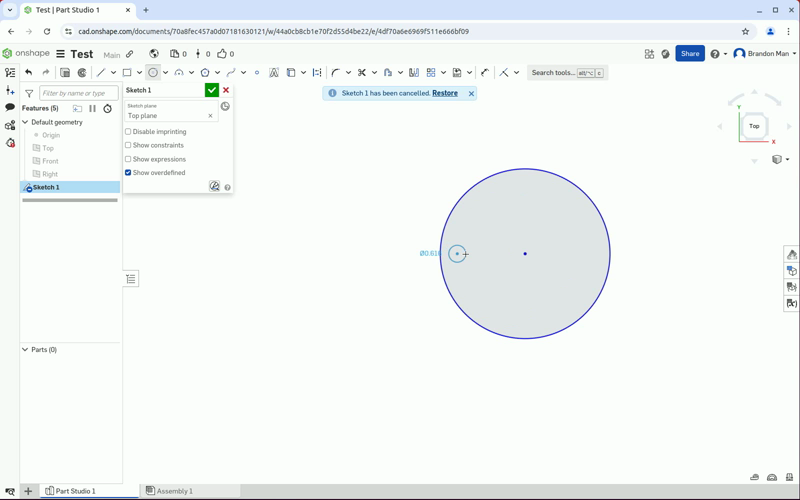
scroll(6)
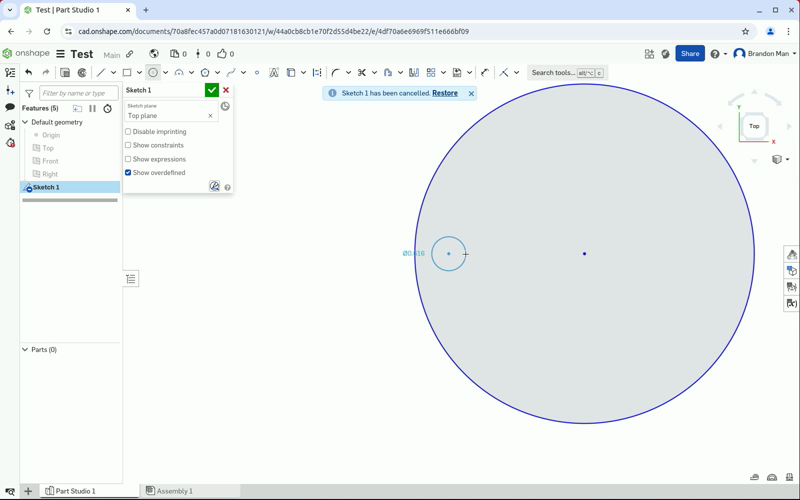
click(465, 253)
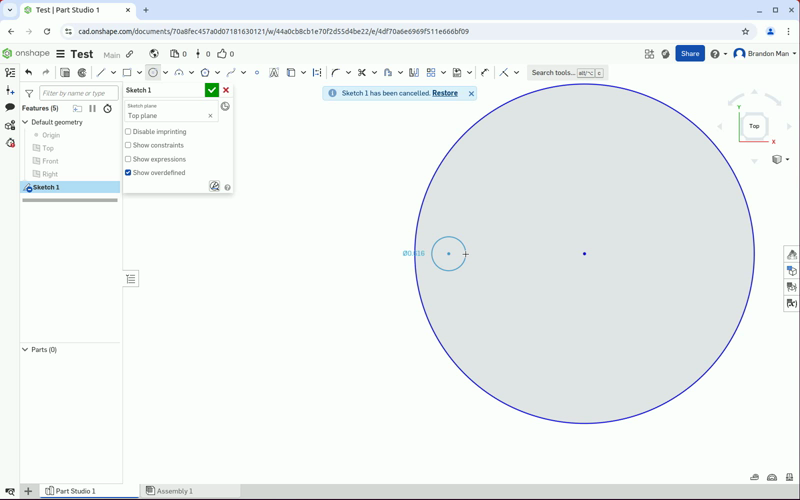
scroll(-6)
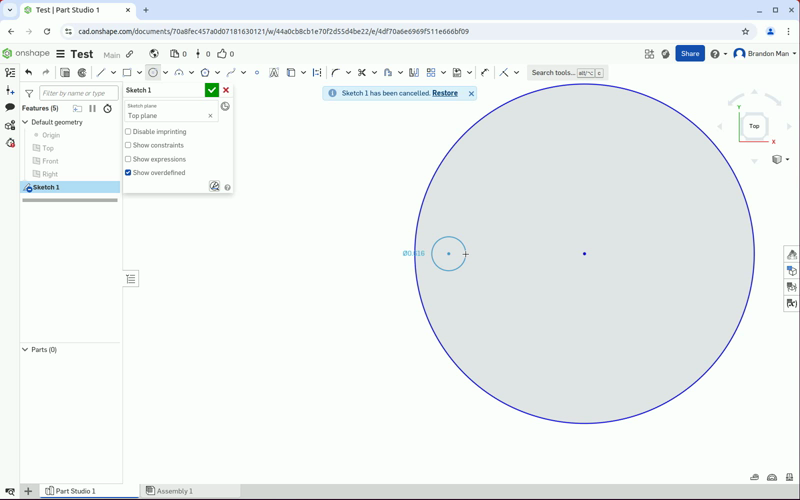
scroll(-6)
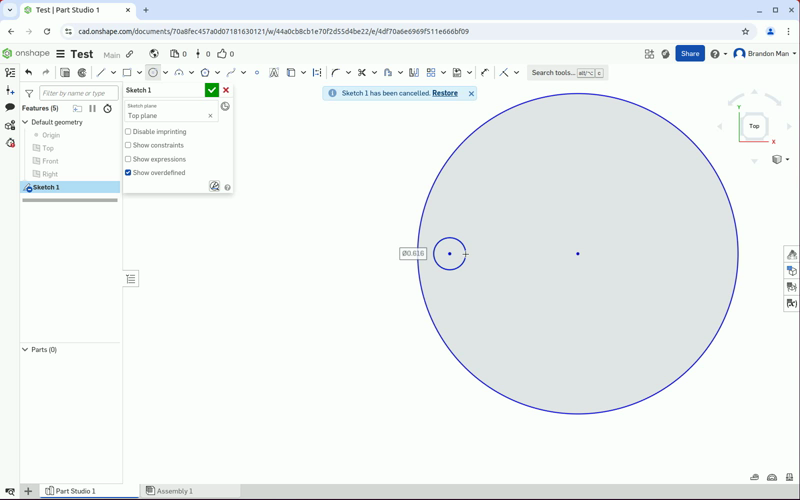
scroll(-6)
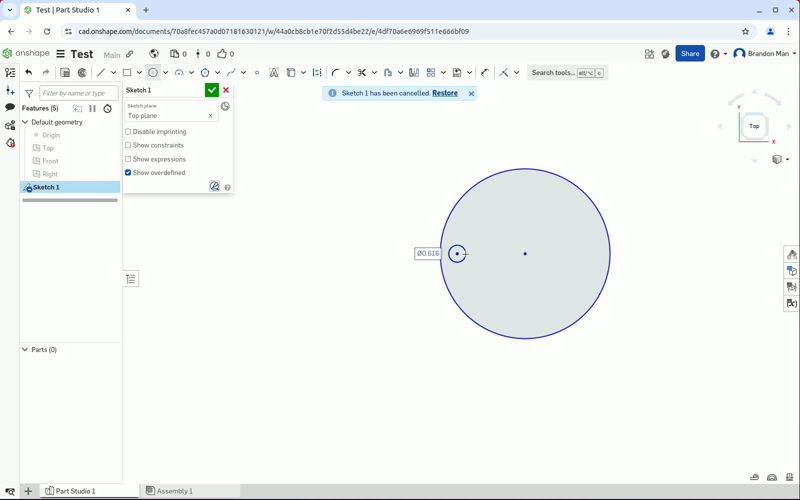
scroll(-6)
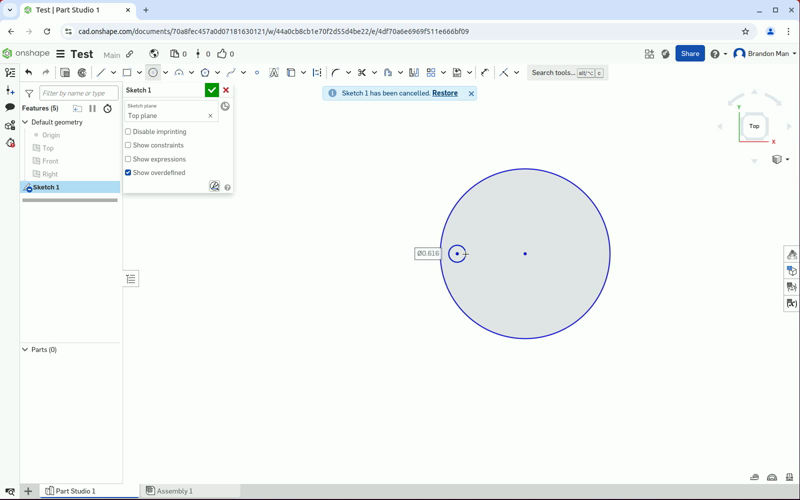
scroll(-6)
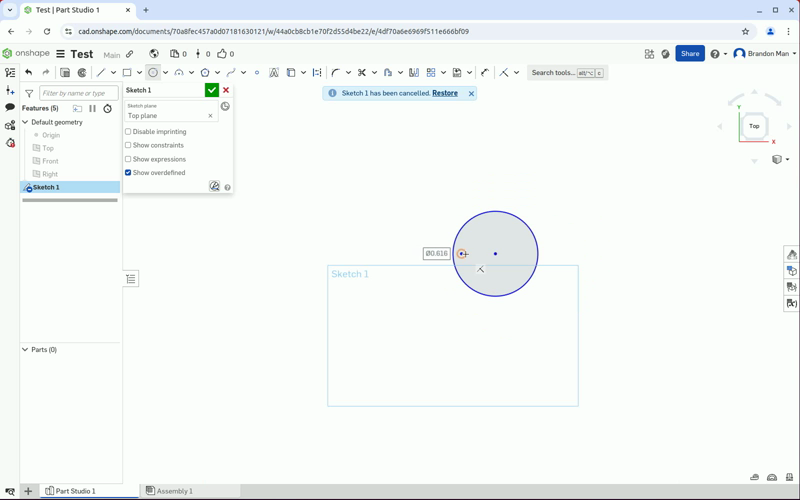
scroll(-6)
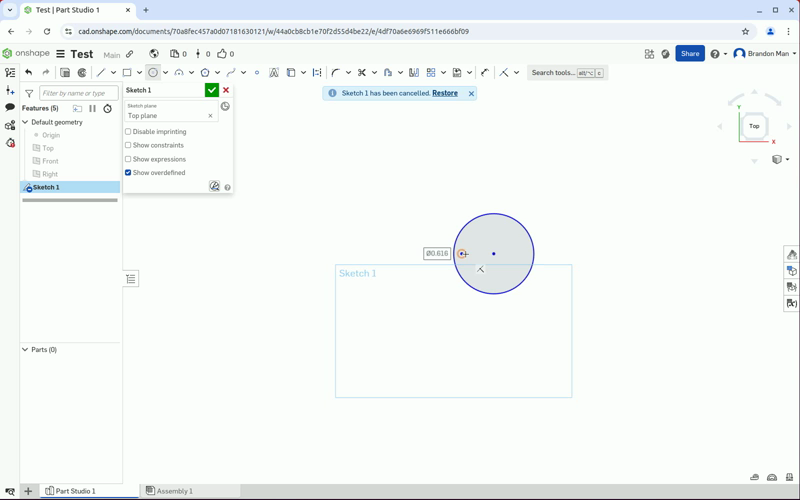
scroll(-6)
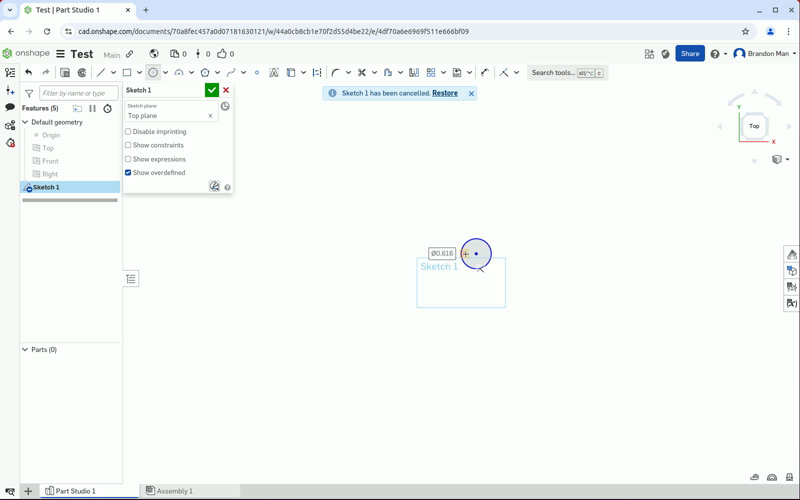
key(esc)
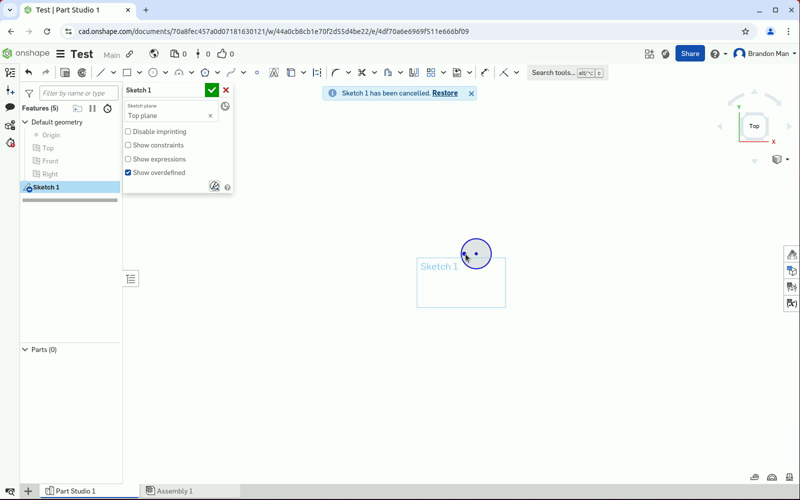
key(c)
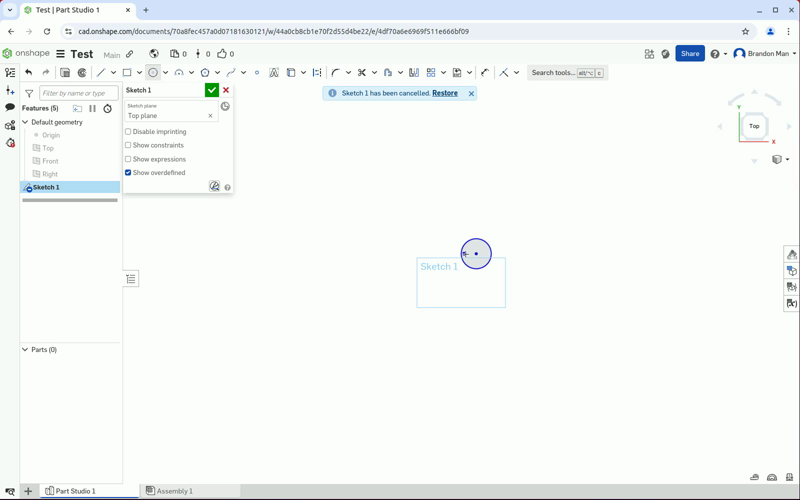
key_down(shift)
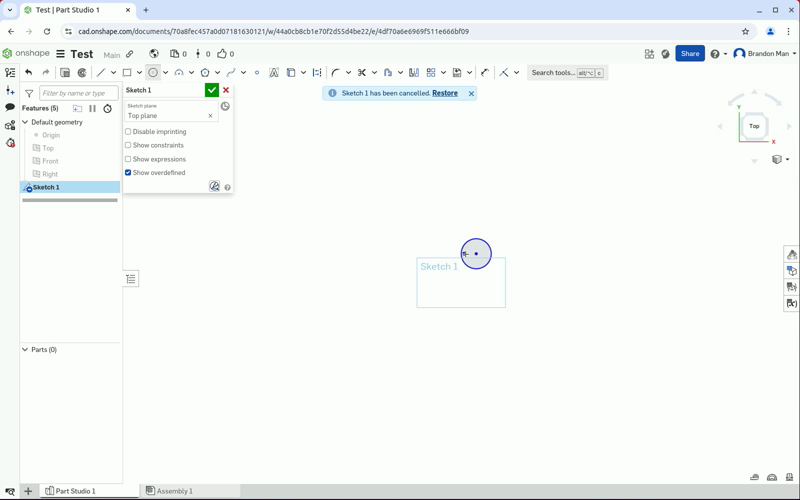
mouse_move(476, 253)
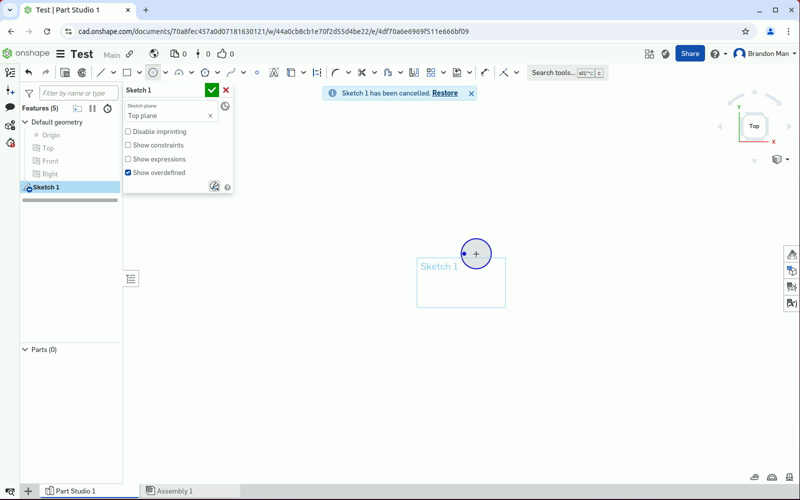
click(476, 253)
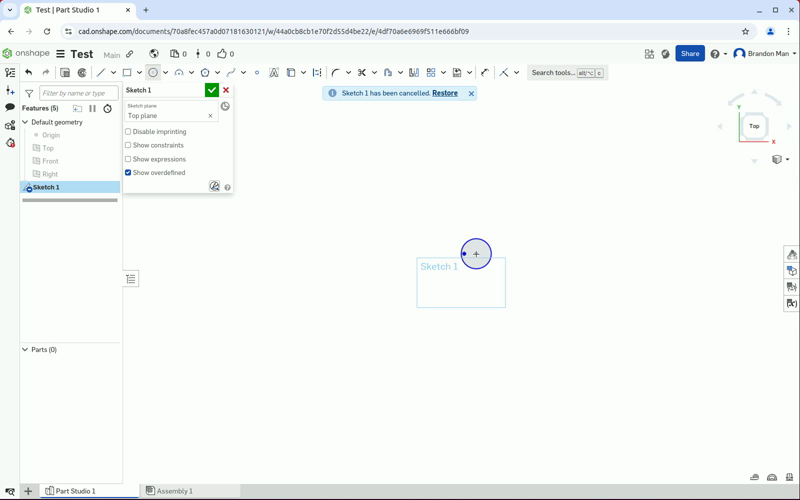
key_up(shift)
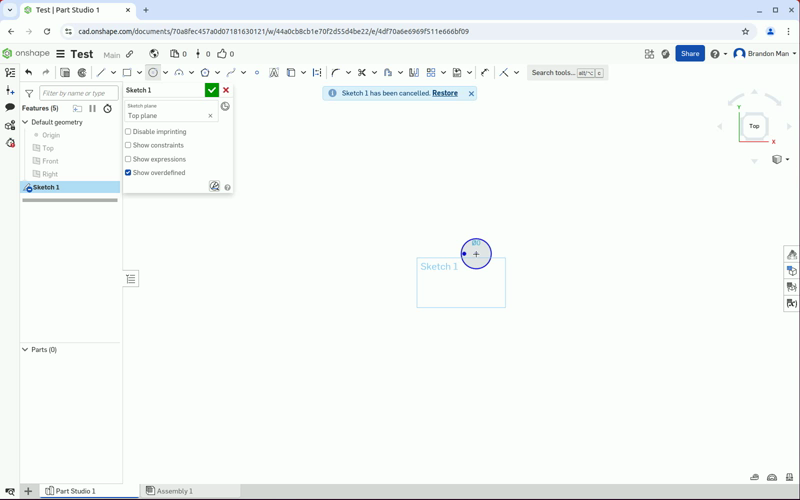
mouse_move(484, 253)
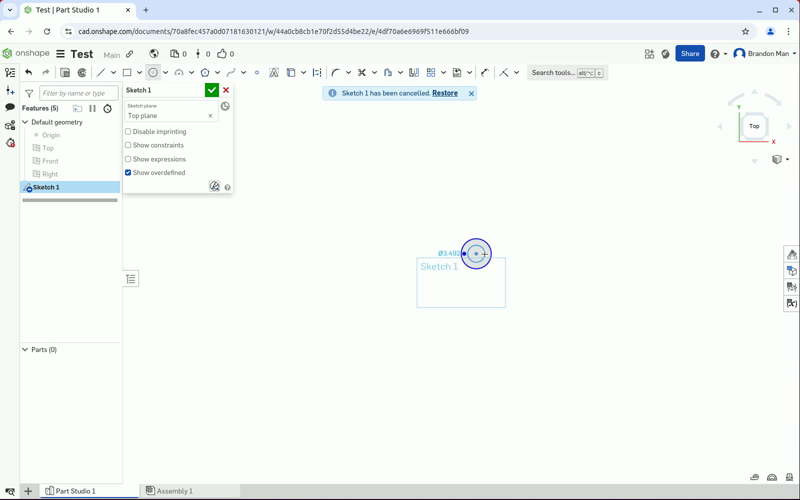
click(484, 253)
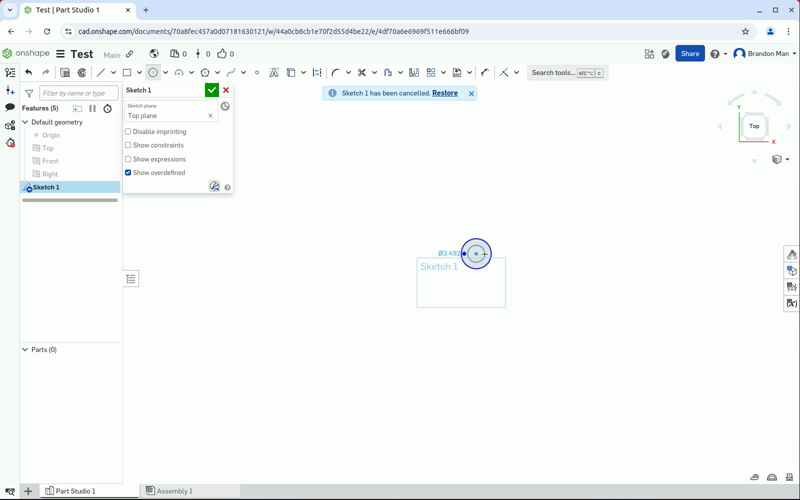
key(esc)
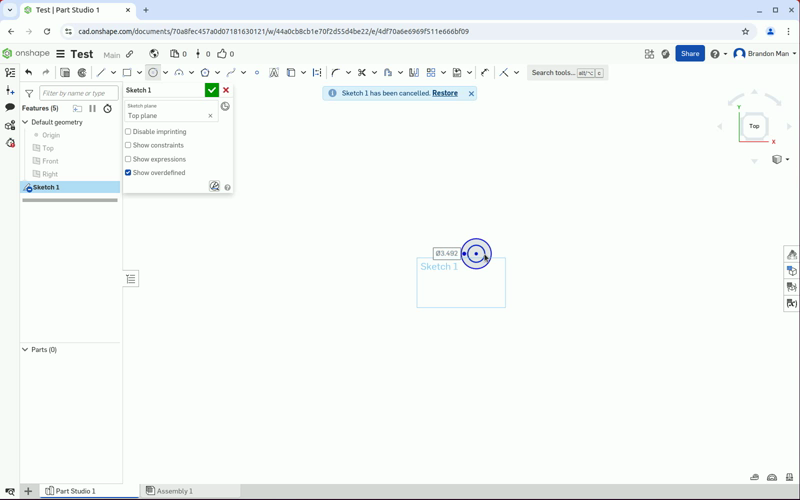
key(c)
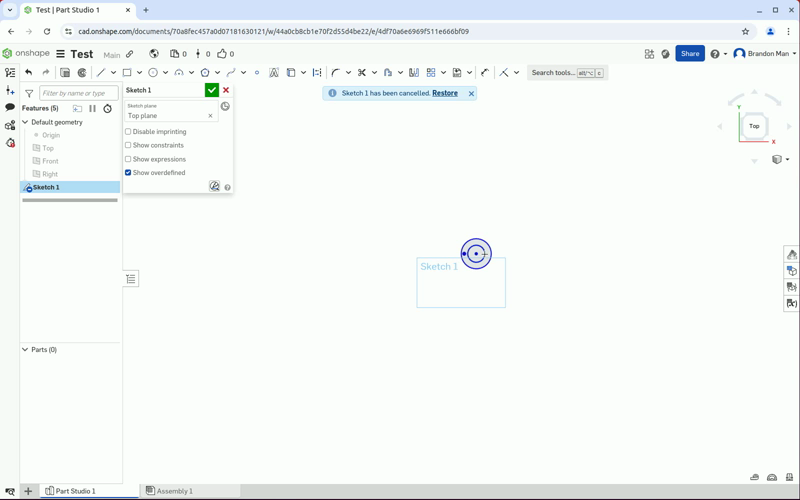
key_down(shift)
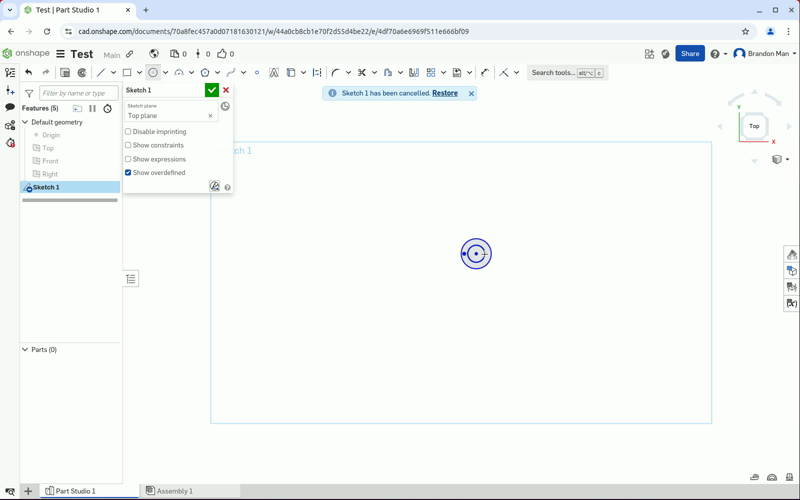
mouse_move(487, 253)
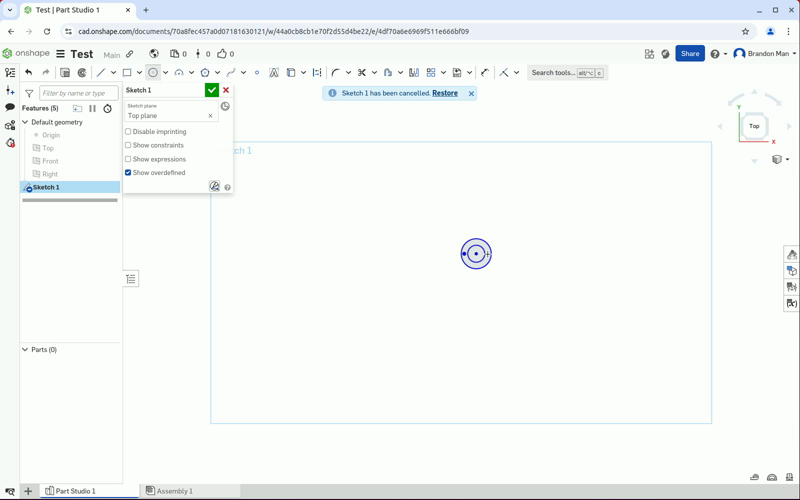
scroll(6)
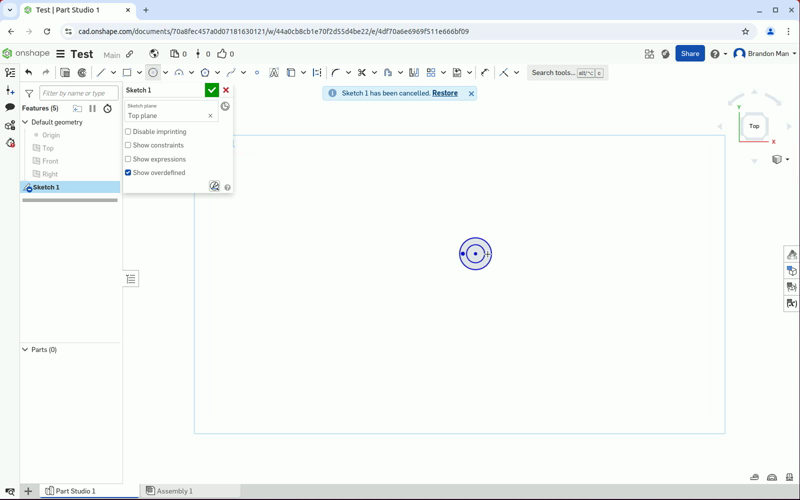
scroll(6)
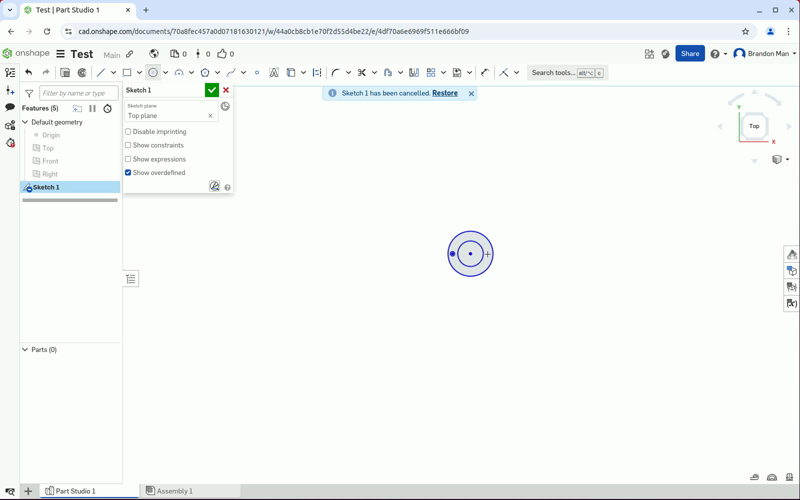
scroll(6)
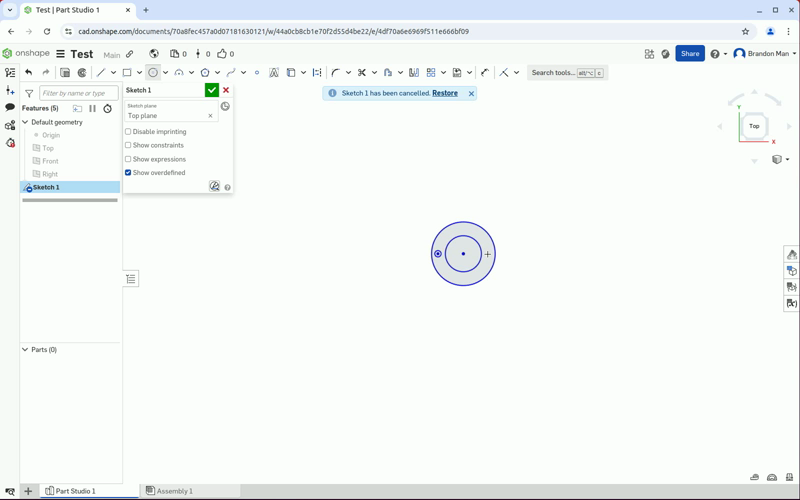
scroll(6)
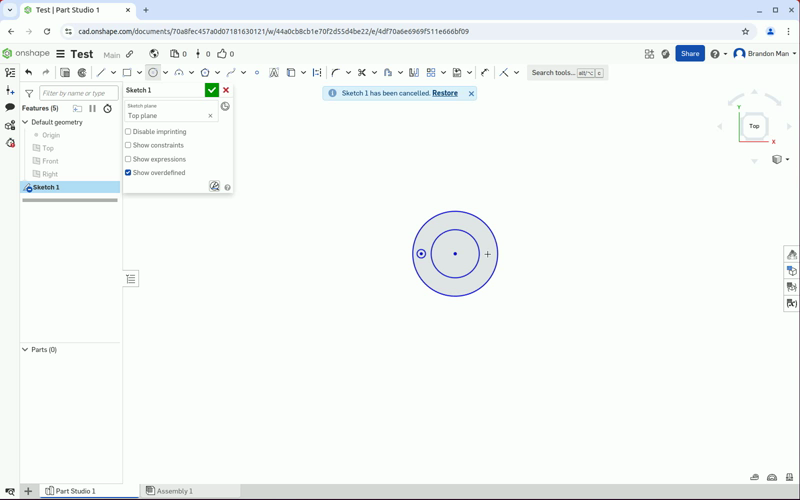
scroll(6)
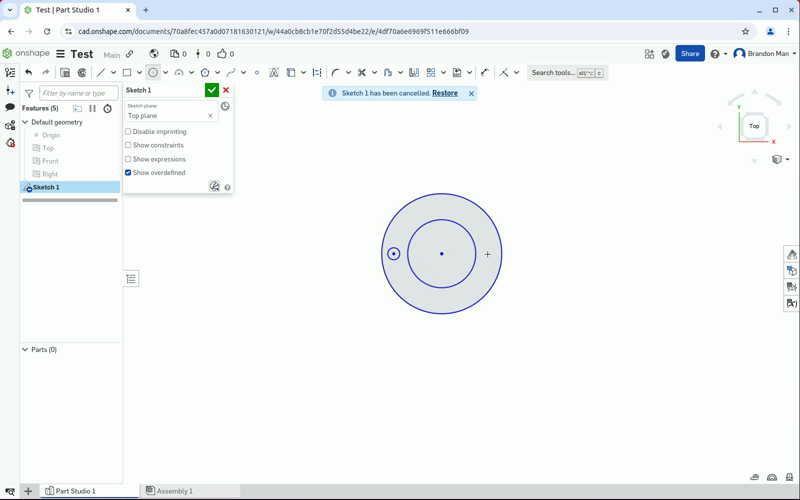
scroll(6)
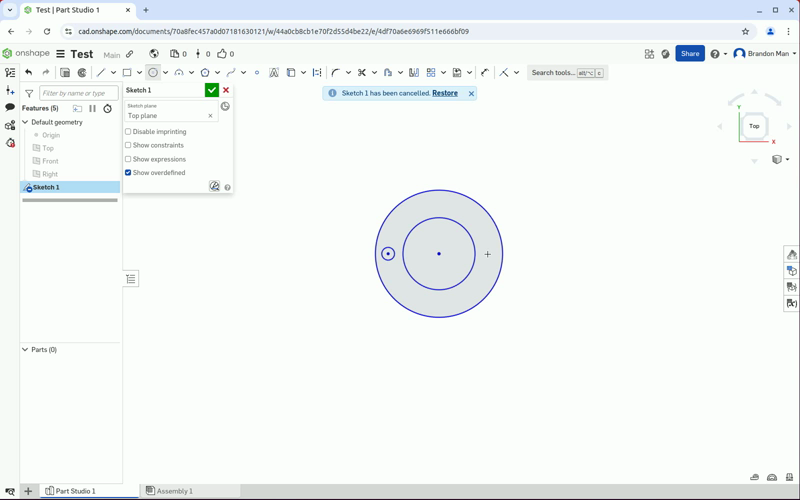
scroll(6)
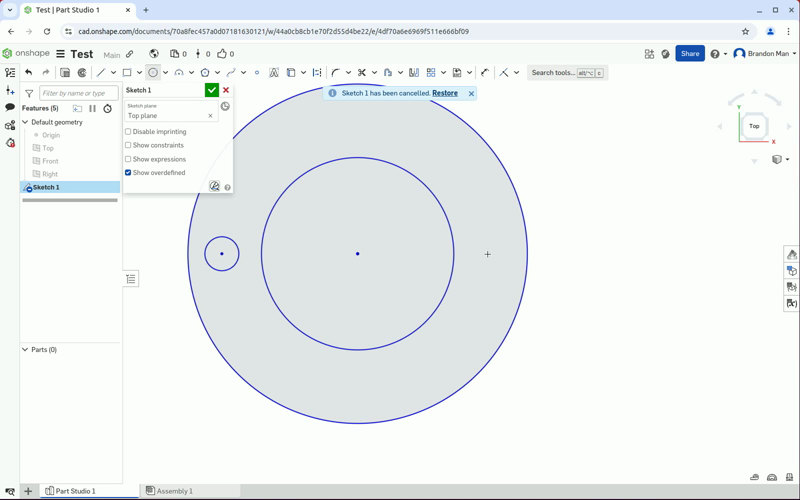
click(487, 253)
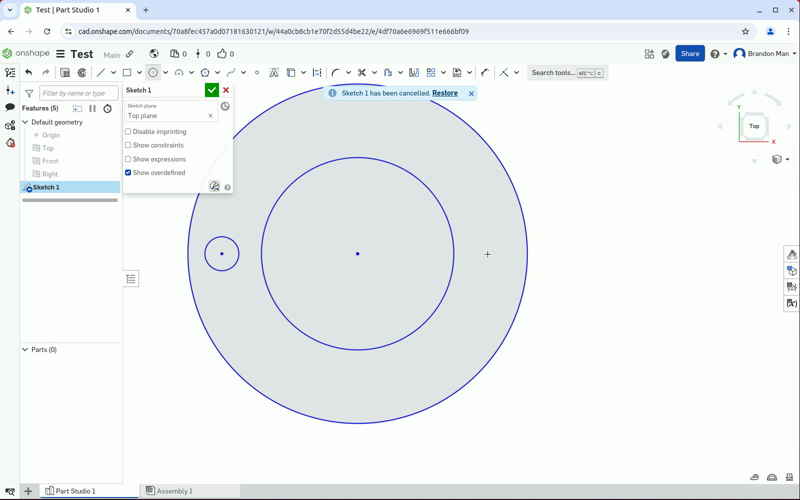
scroll(-6)
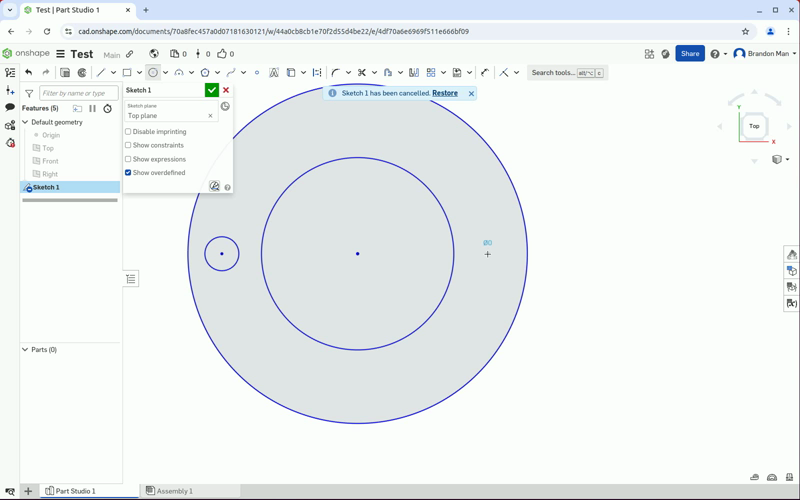
scroll(-6)
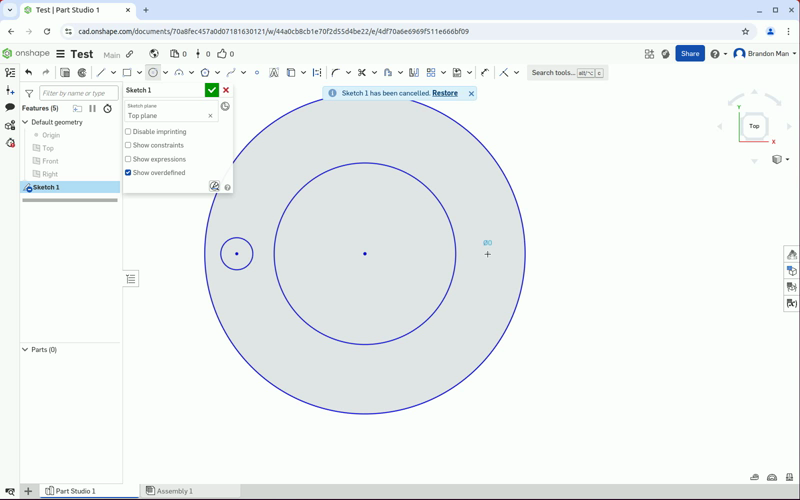
scroll(-6)
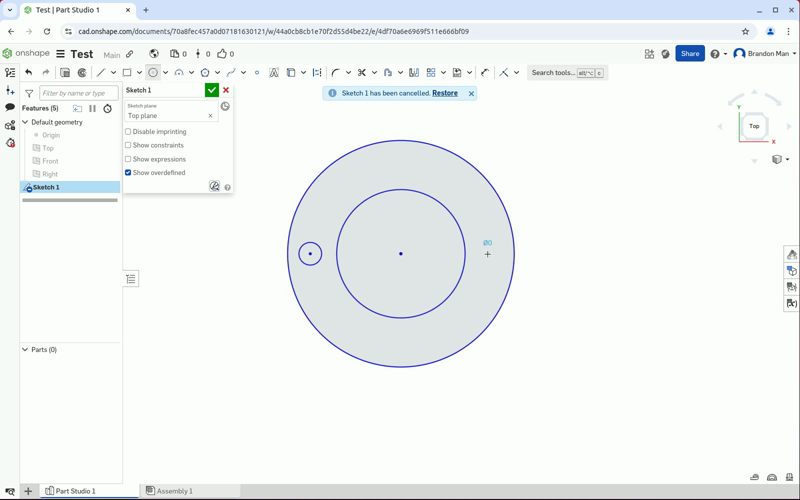
scroll(-6)
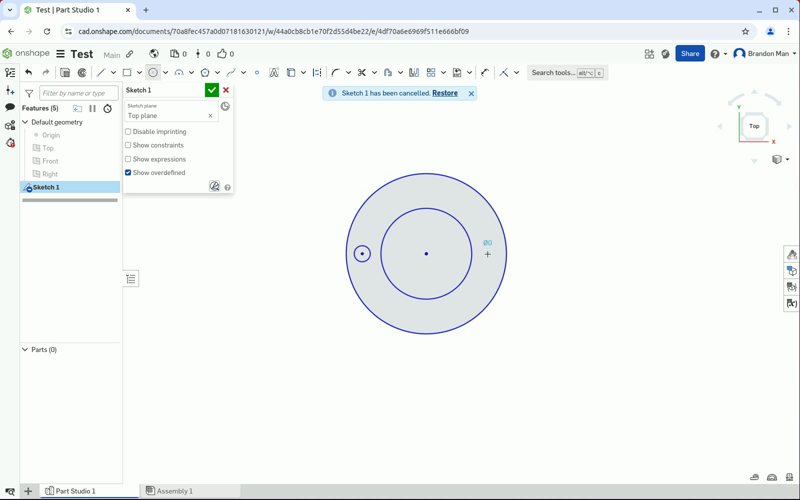
scroll(-6)
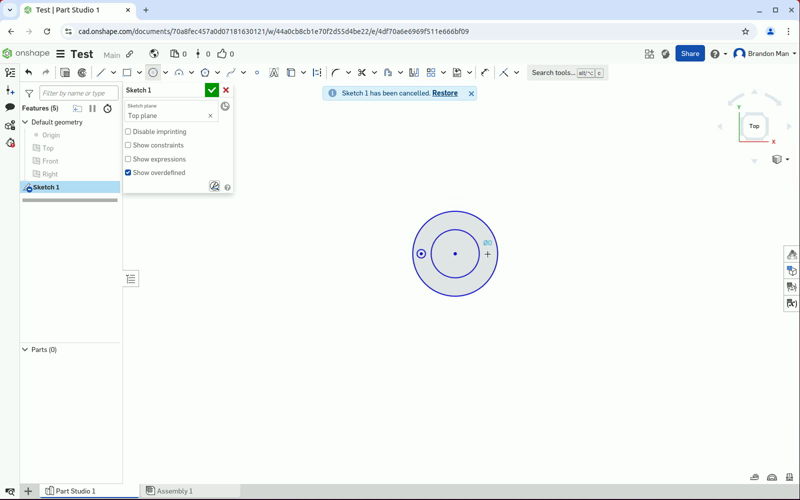
scroll(-6)
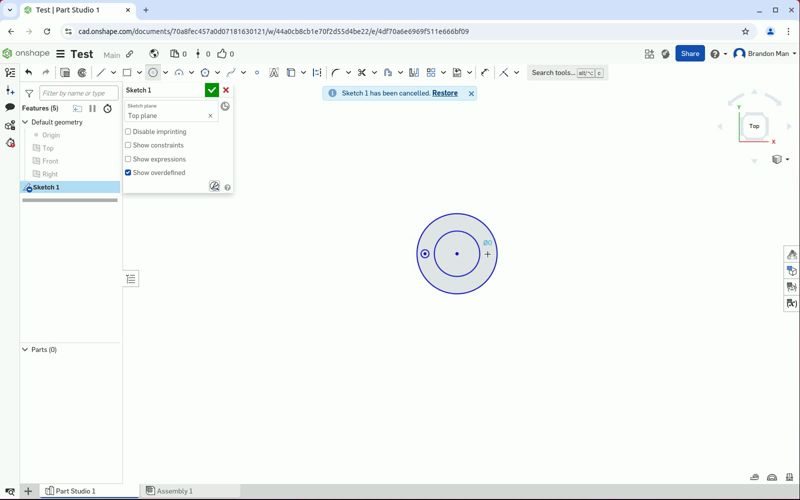
scroll(-6)
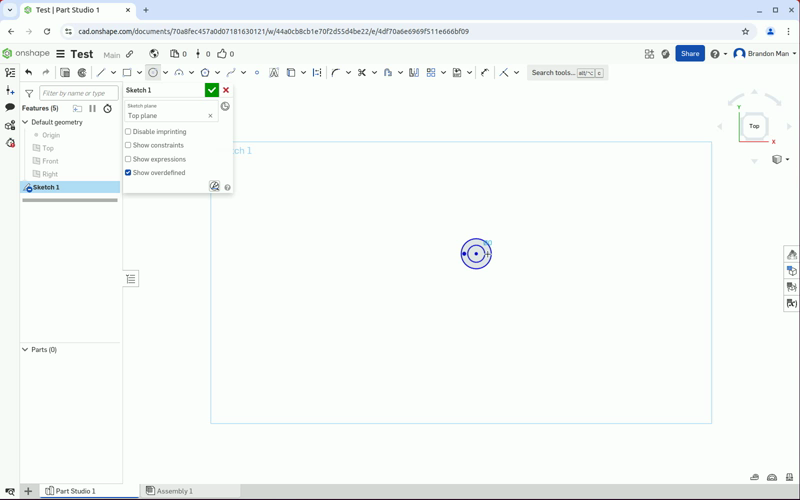
key_up(shift)
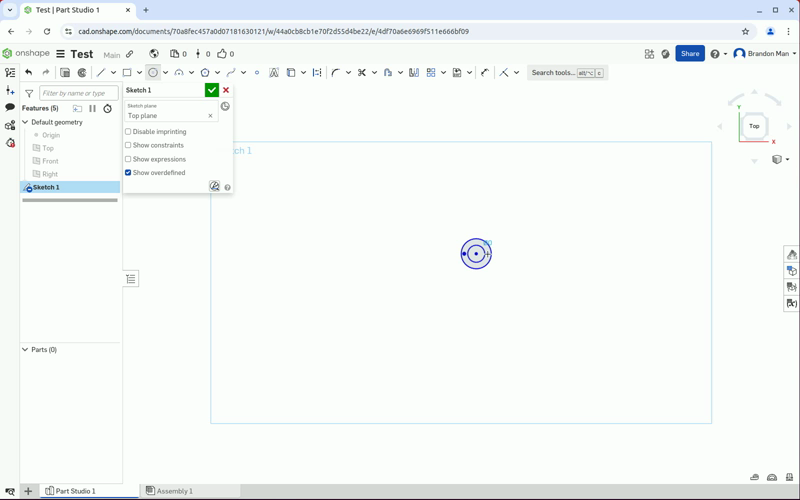
mouse_move(489, 253)
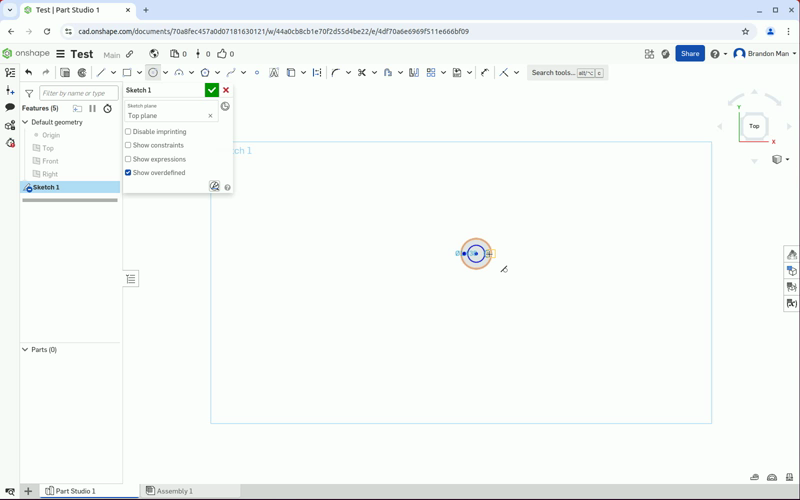
scroll(6)
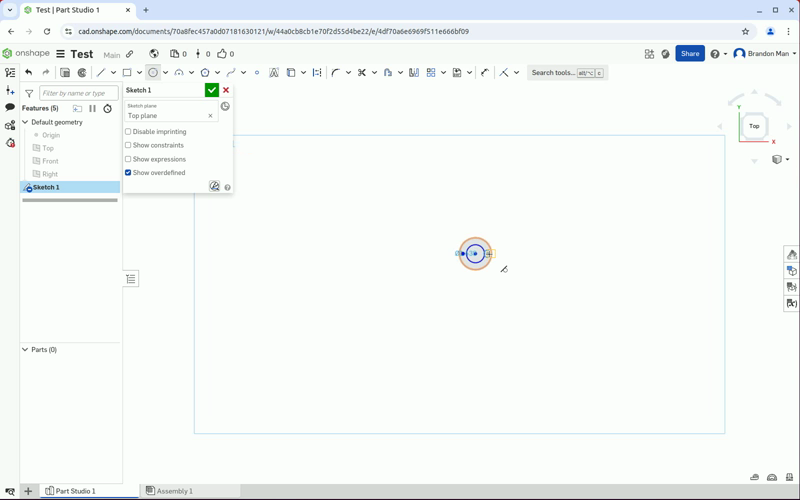
scroll(6)
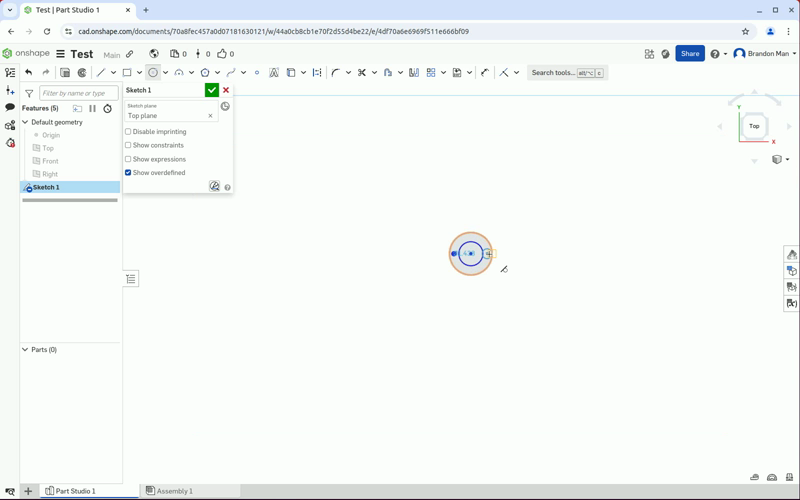
scroll(6)
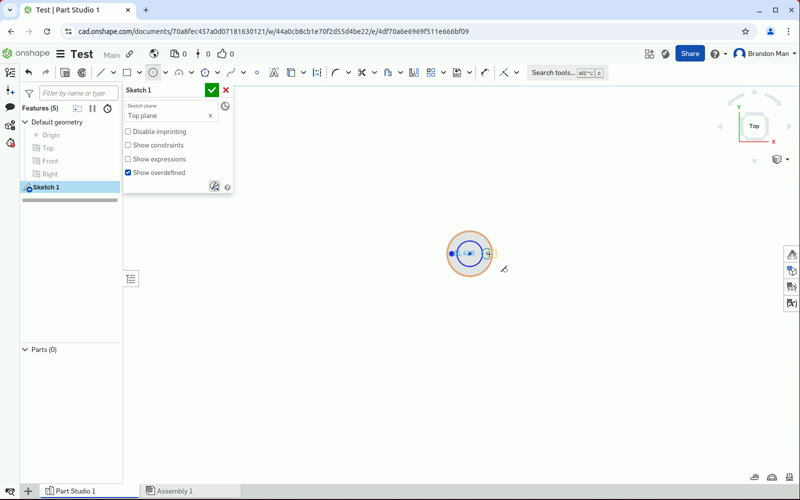
scroll(6)
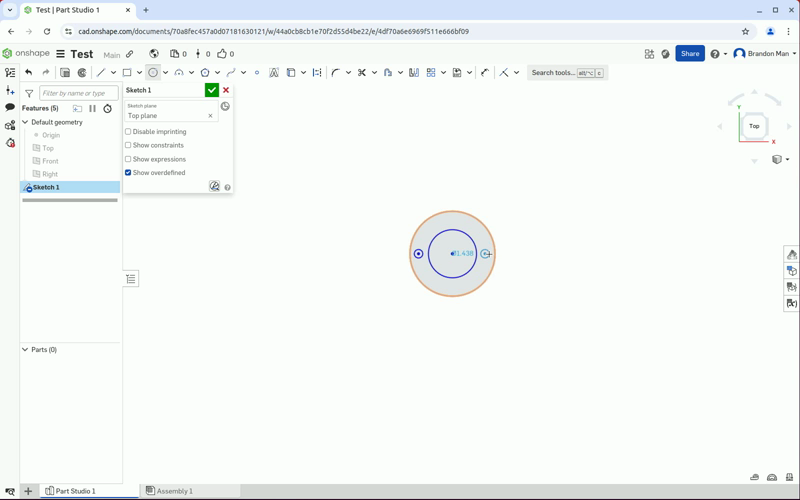
scroll(6)
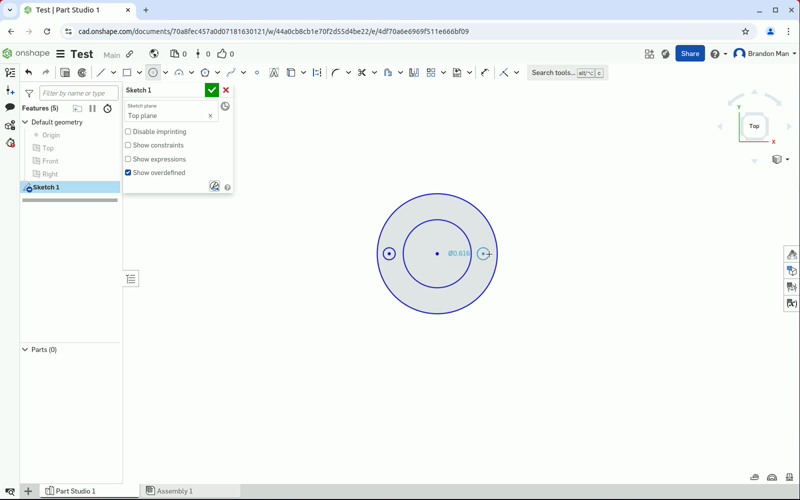
scroll(6)
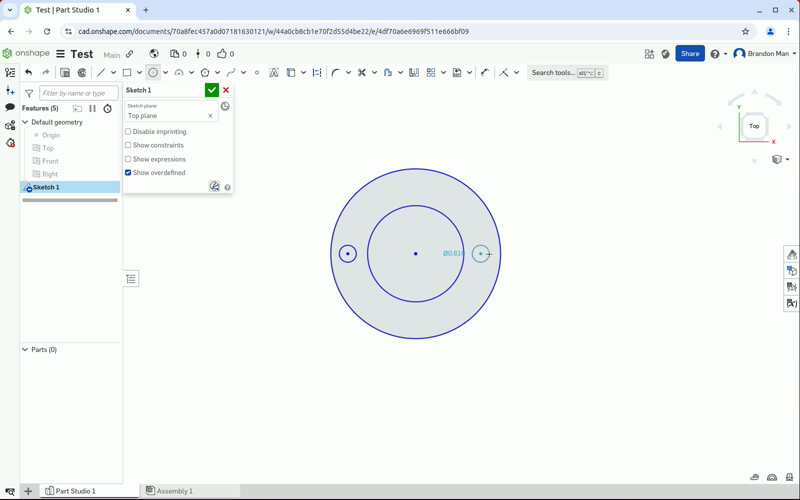
scroll(6)
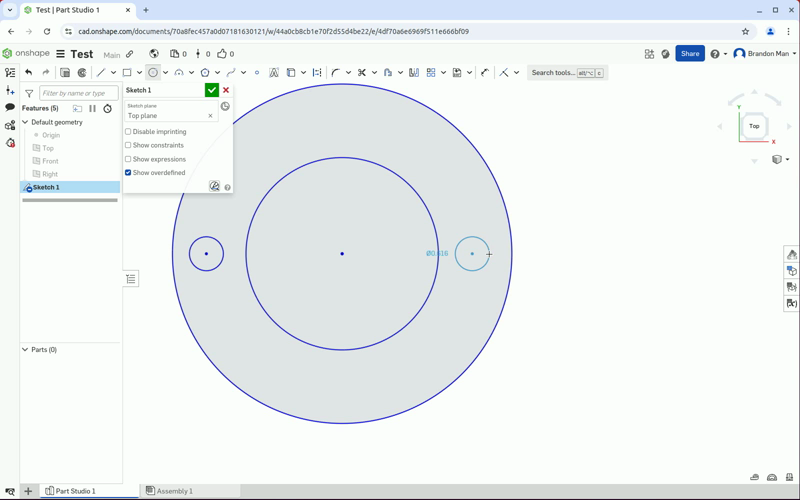
click(489, 253)
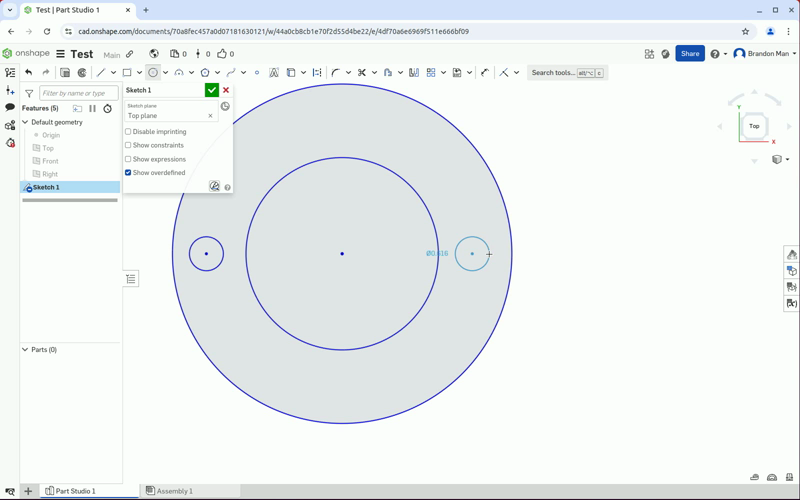
scroll(-6)
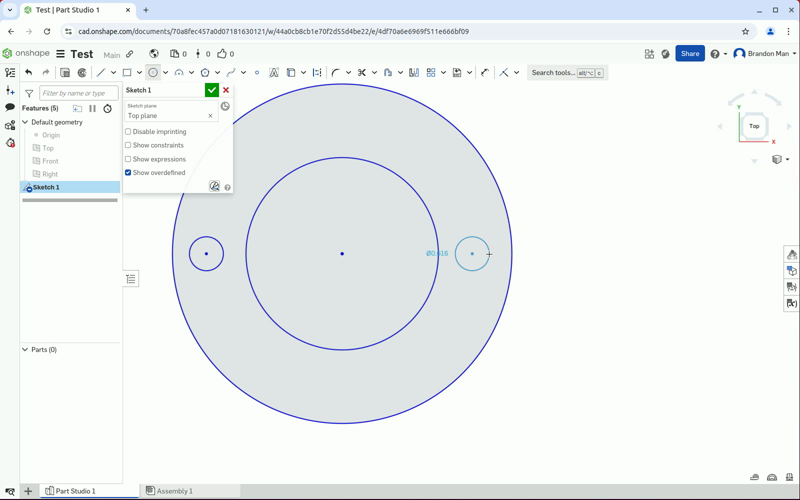
scroll(-6)
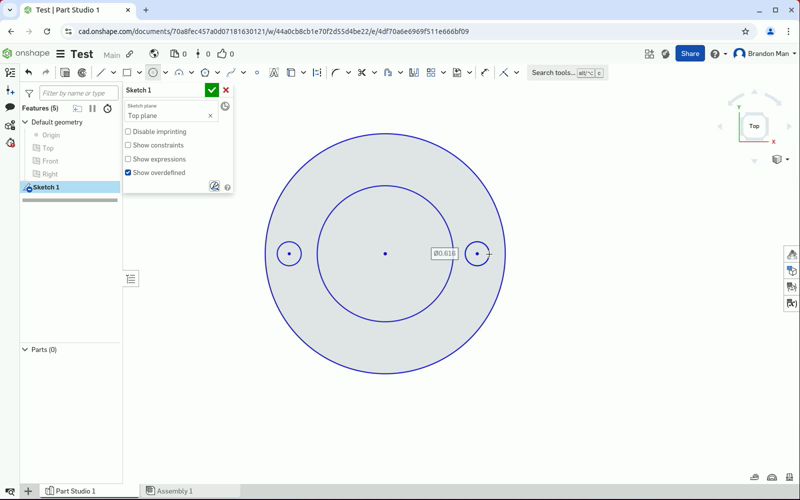
scroll(-6)
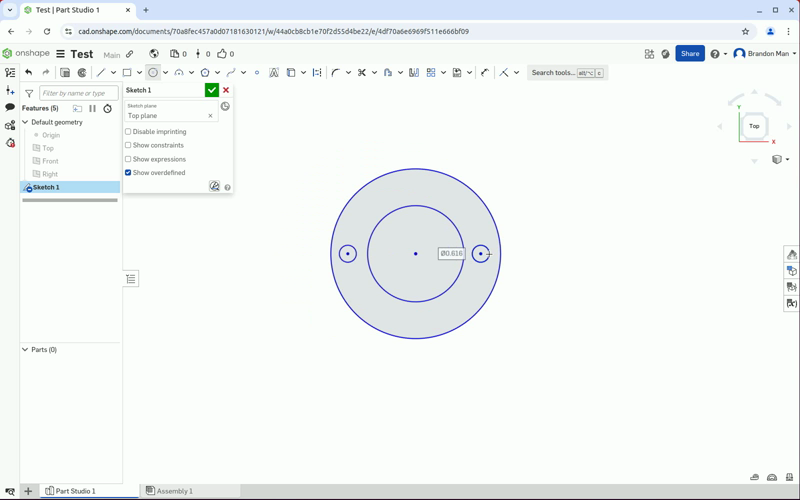
scroll(-6)
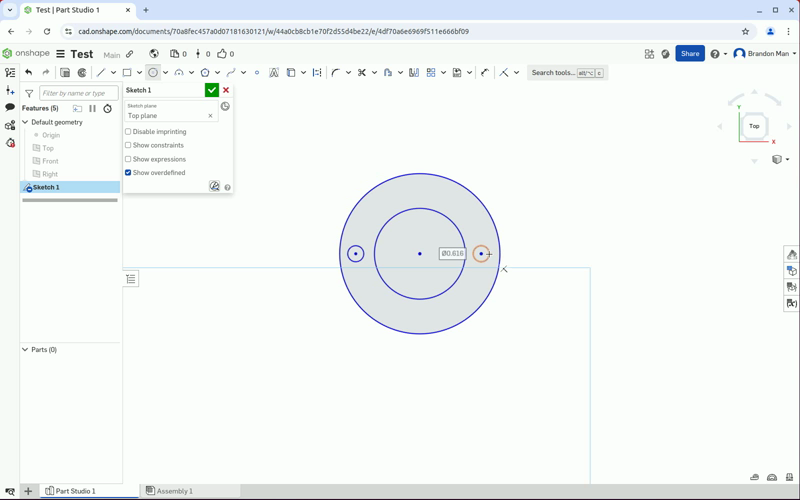
scroll(-6)
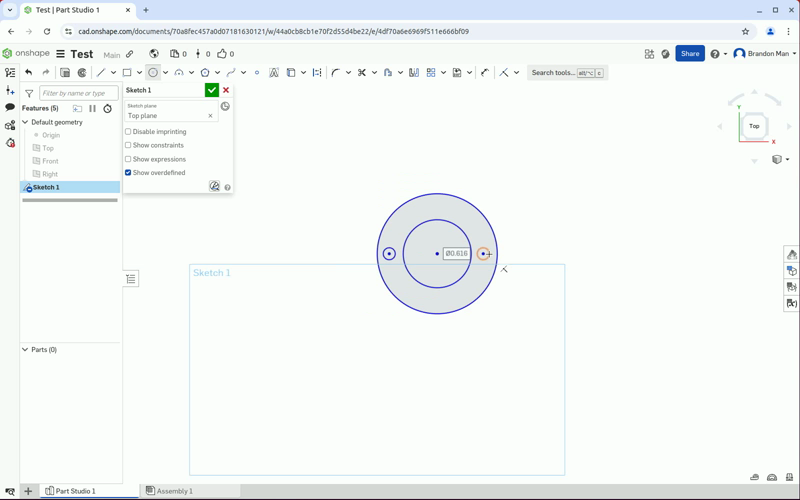
scroll(-6)
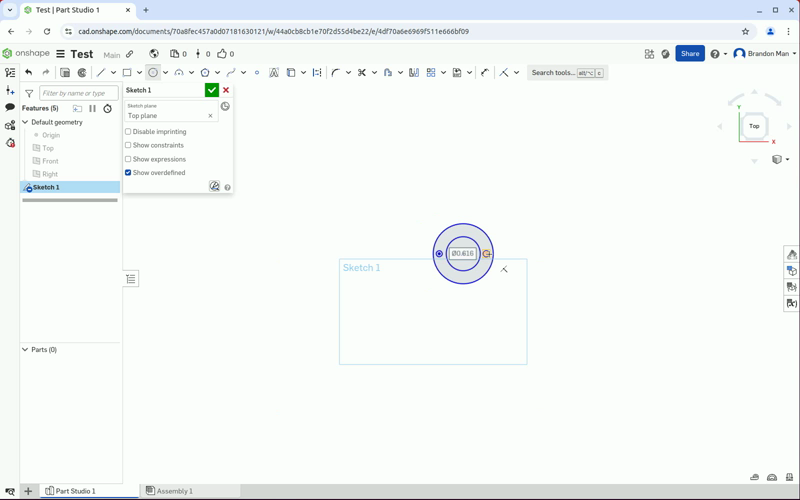
scroll(-6)
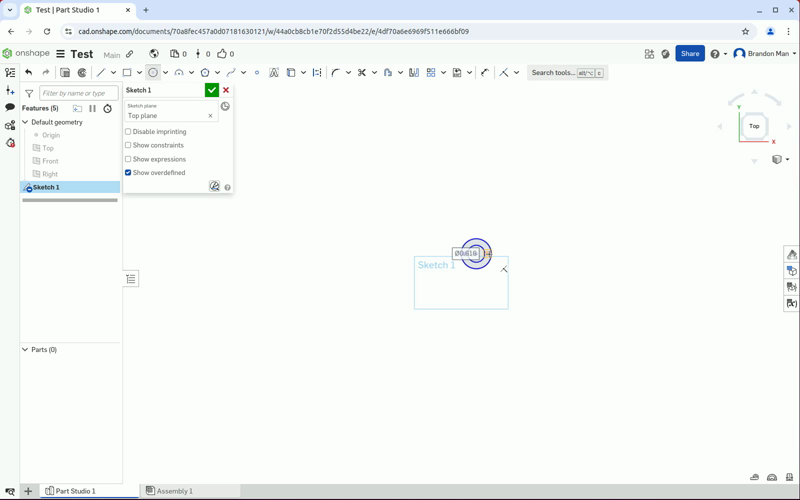
key(esc)
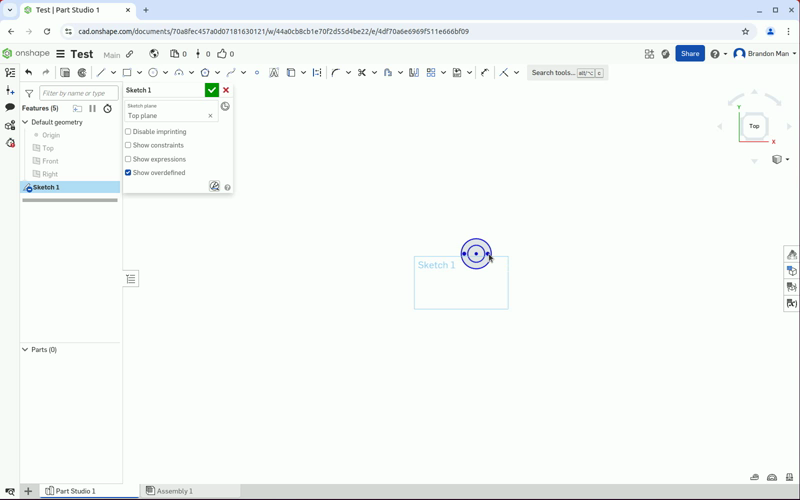
mouse_move(463, 252)
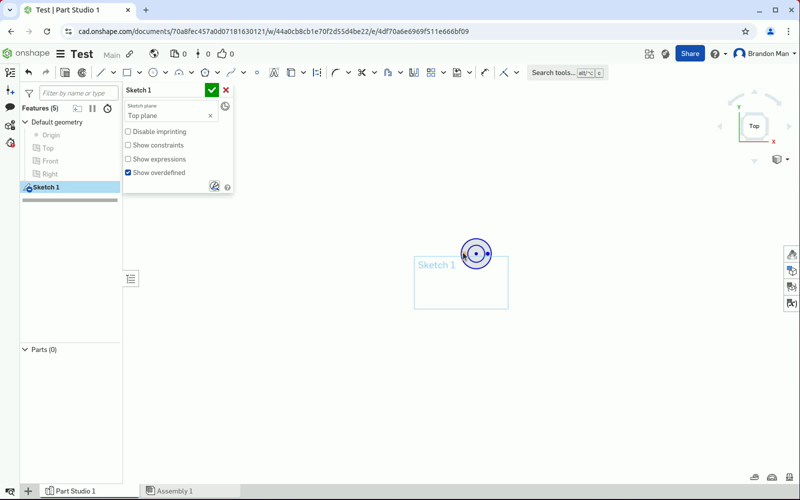
scroll(6)
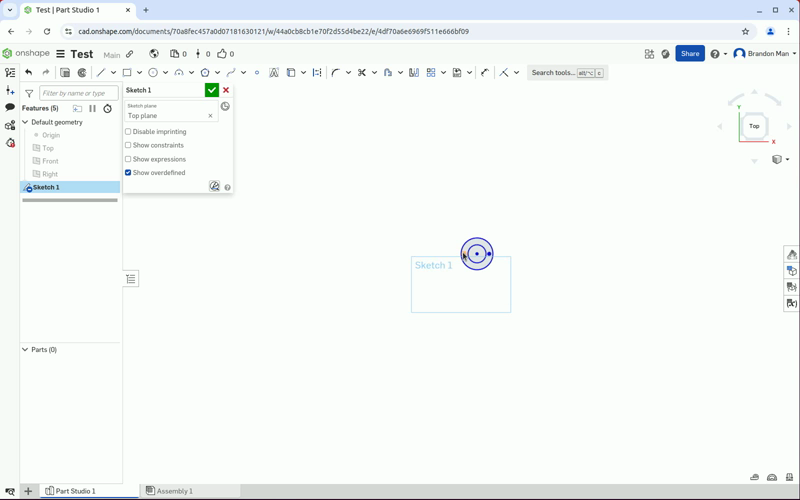
scroll(6)
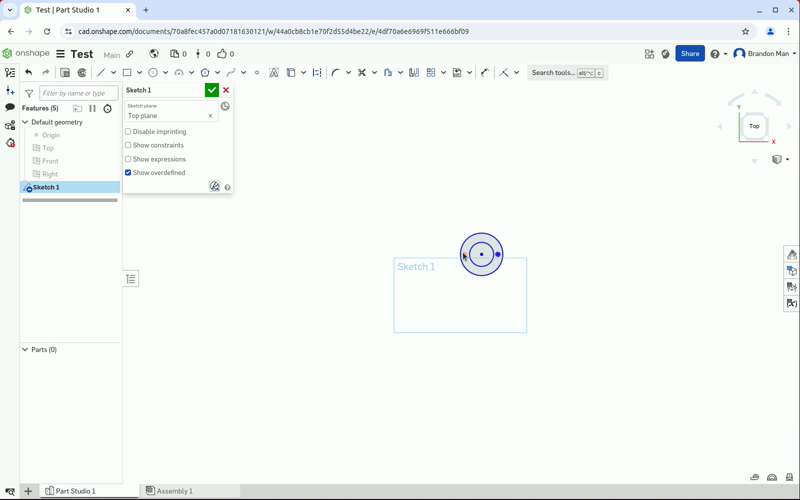
scroll(6)
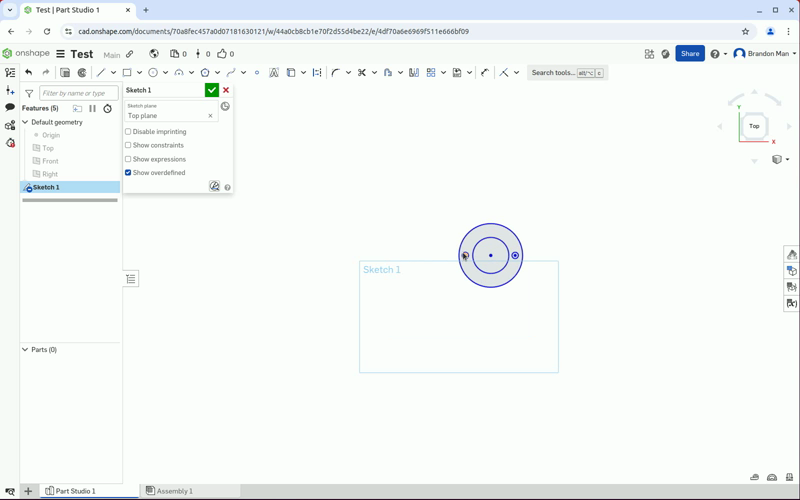
scroll(6)
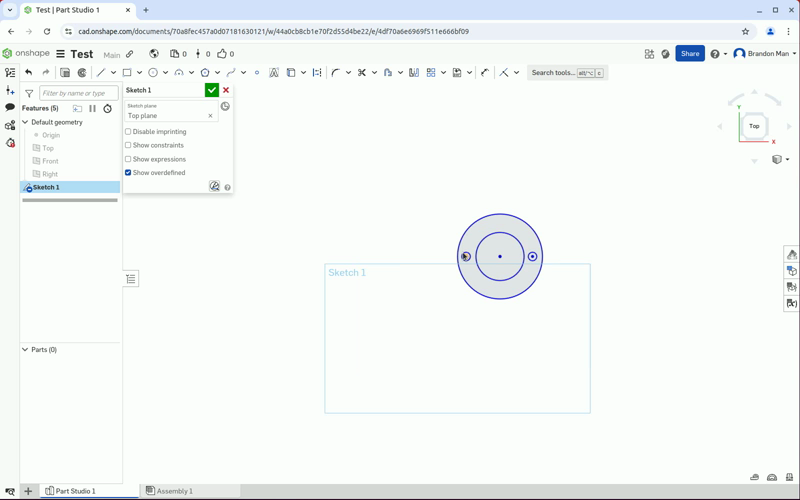
scroll(6)
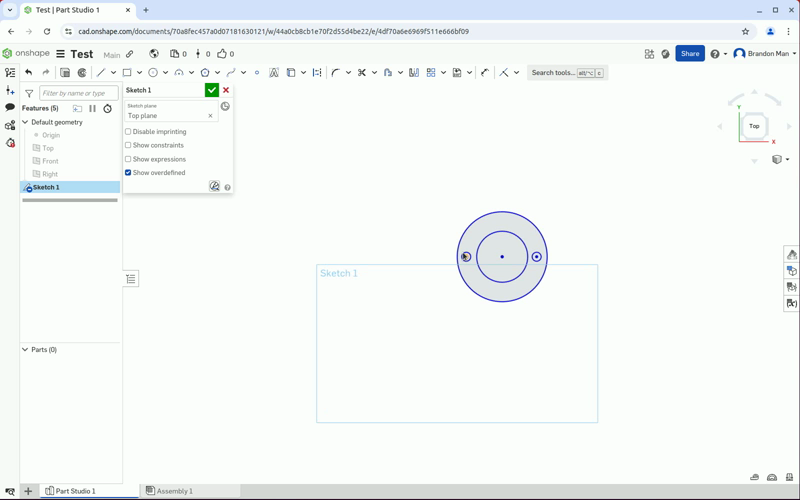
scroll(6)
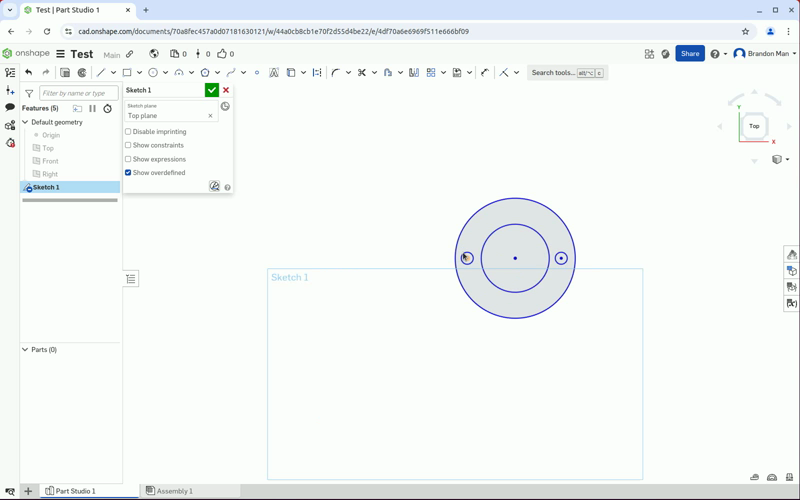
scroll(6)
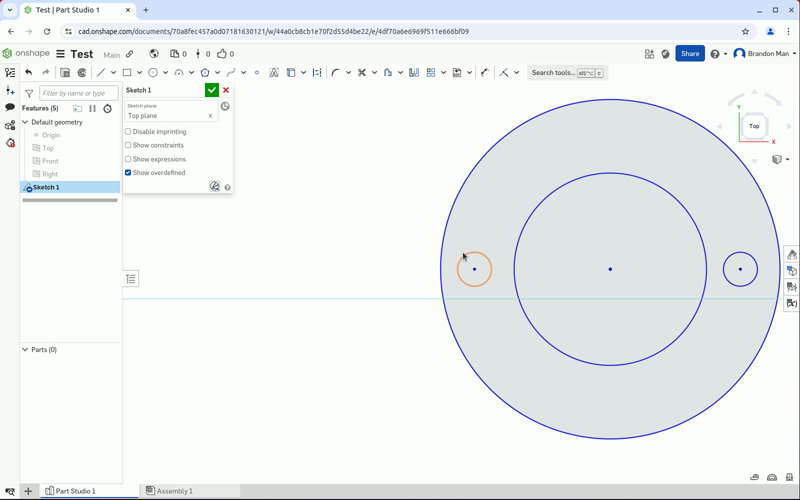
click(463, 252)
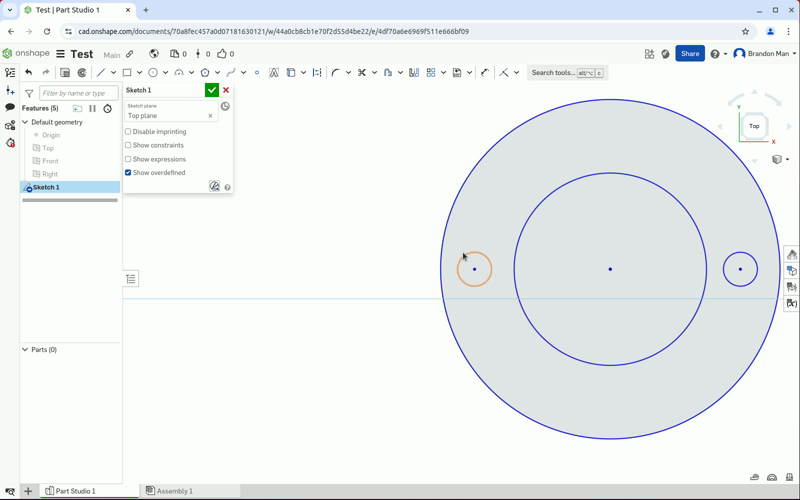
scroll(-6)
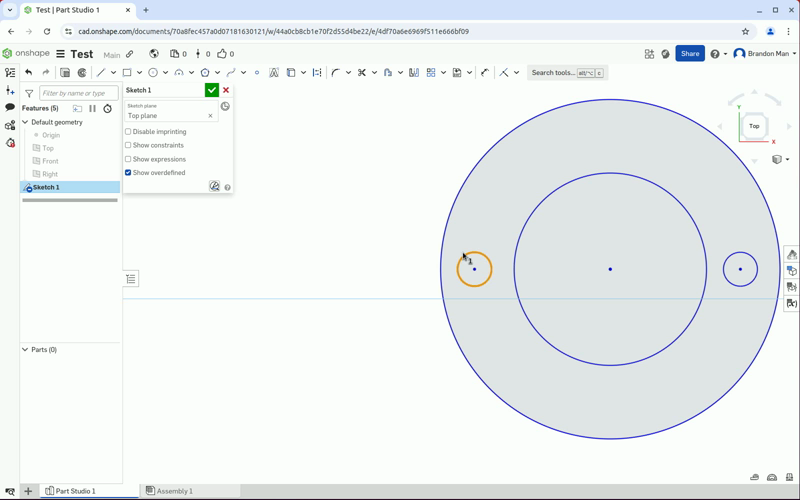
scroll(-6)
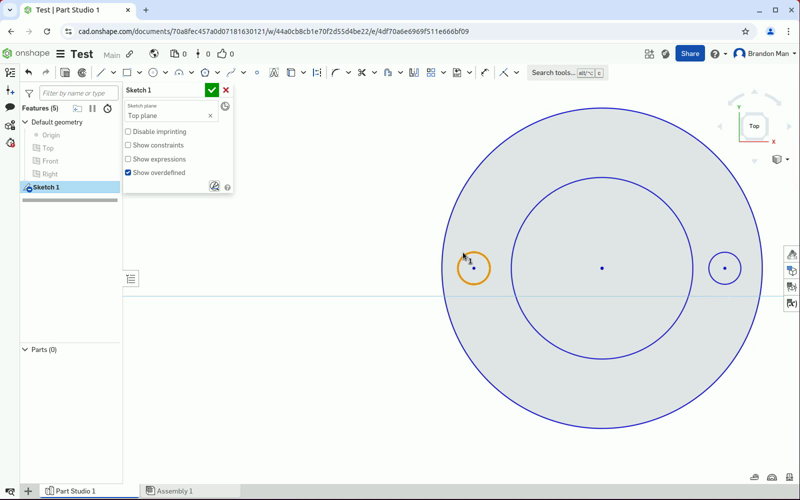
scroll(-6)
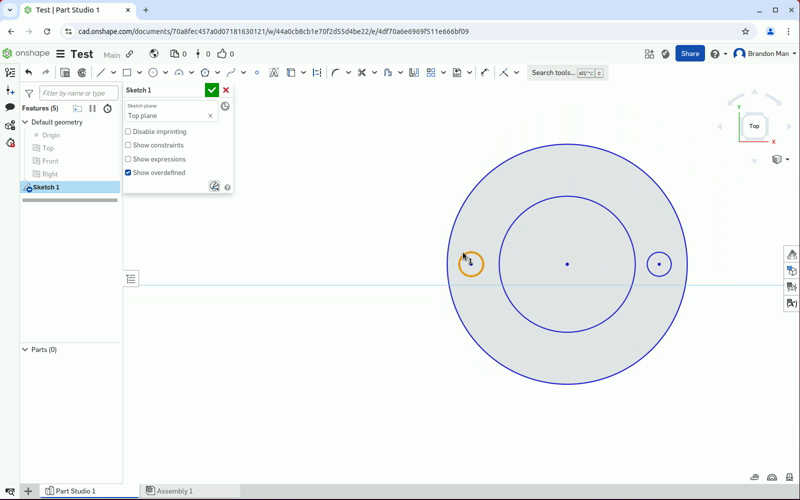
scroll(-6)
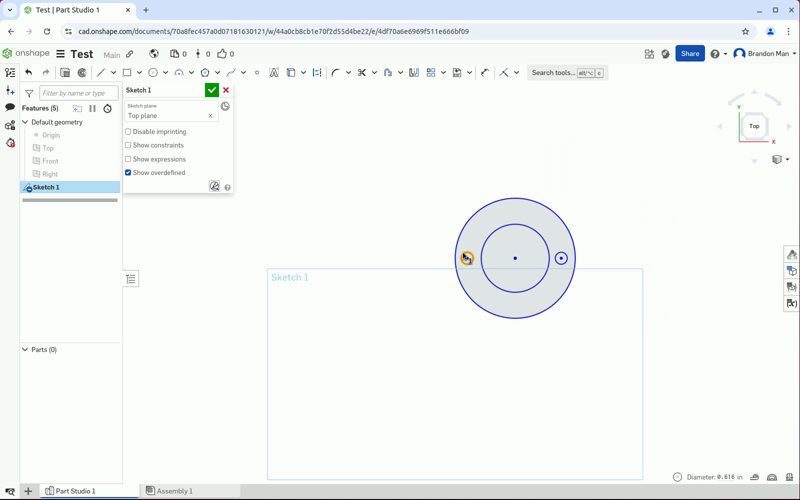
scroll(-6)
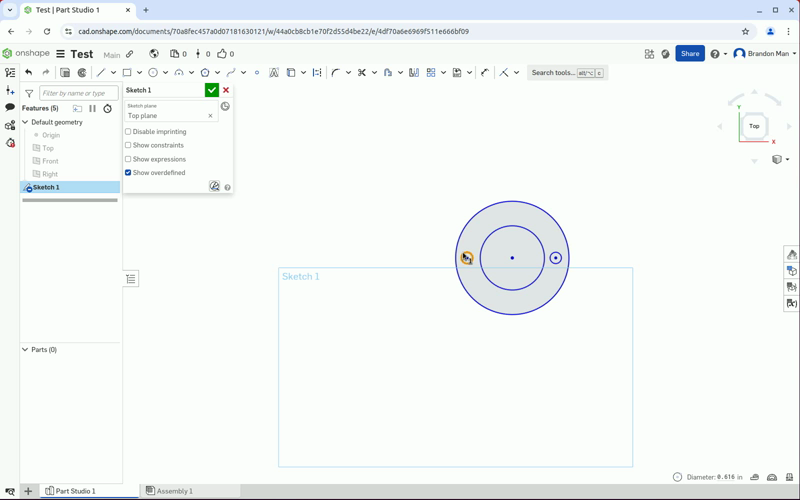
scroll(-6)
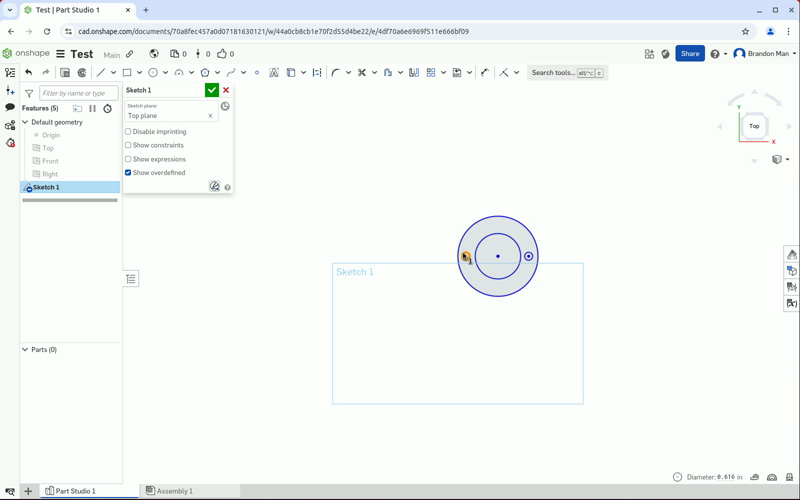
scroll(-6)
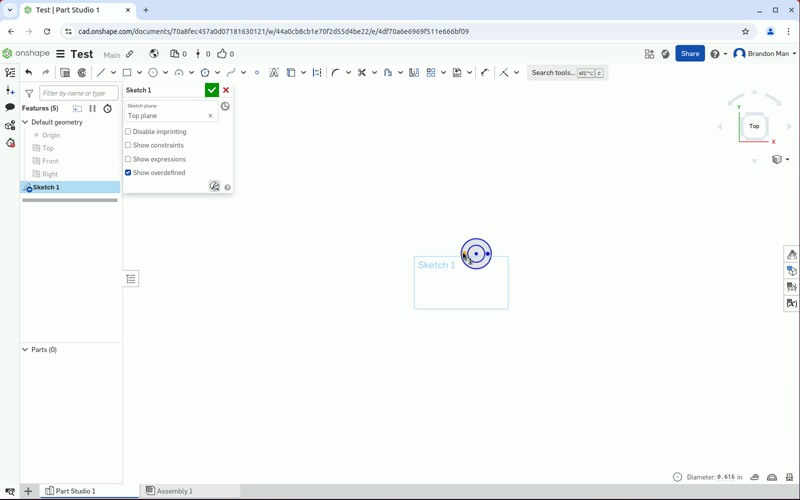
mouse_move(73, 352)
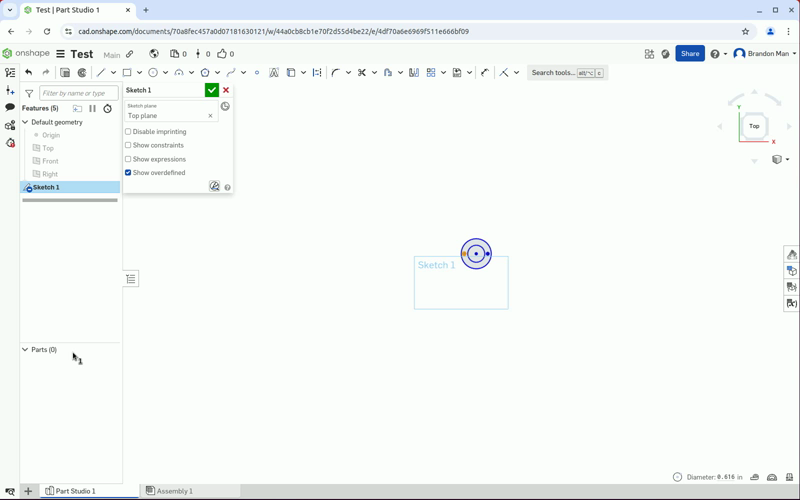
key(shift+y)
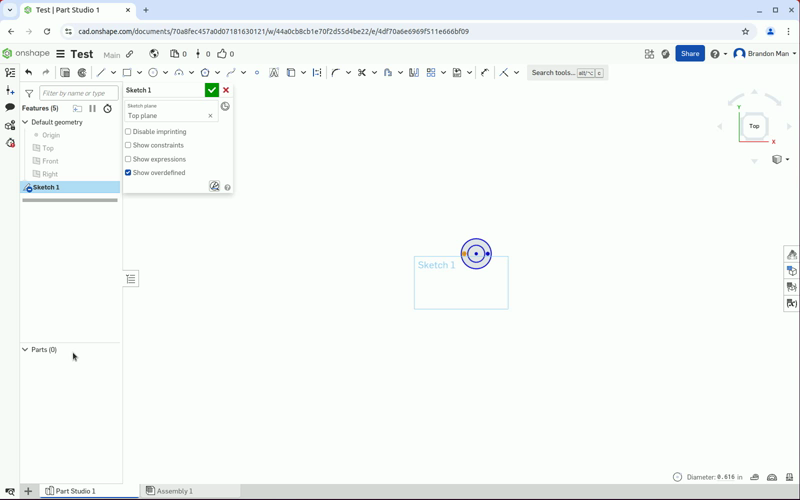
key(shift+e)
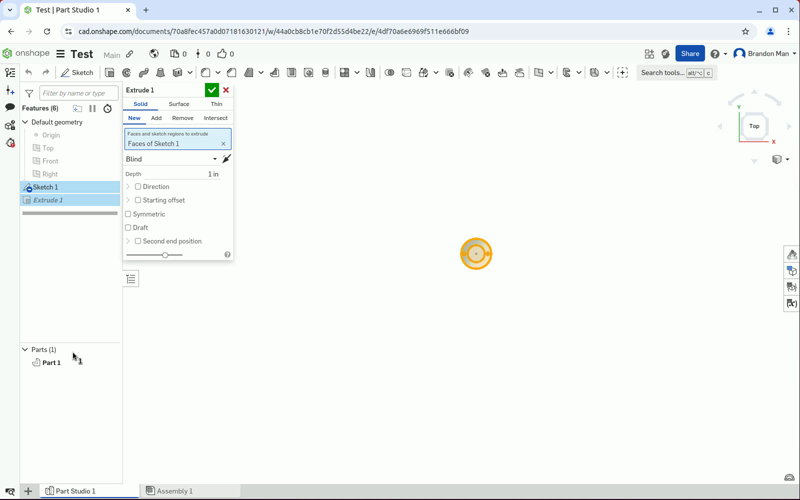
mouse_move(143, 106)
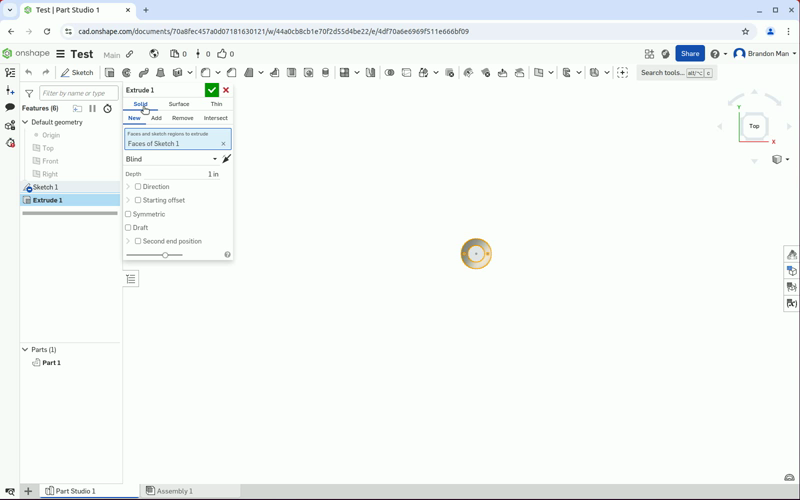
click(143, 106)
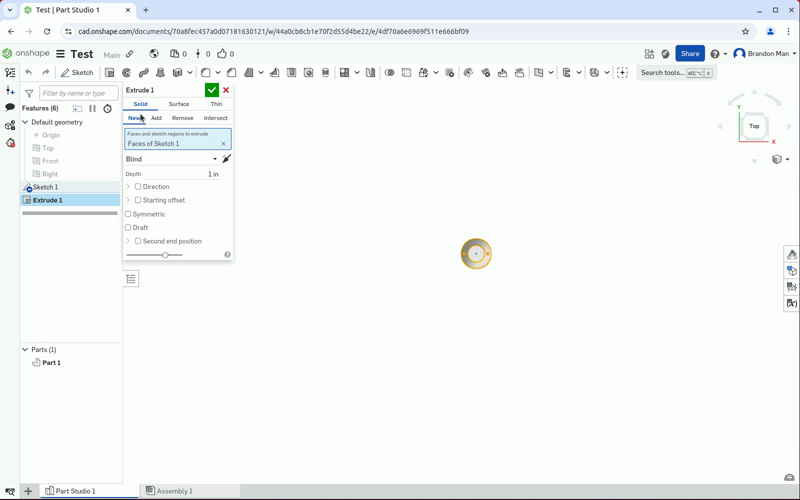
mouse_move(137, 120)
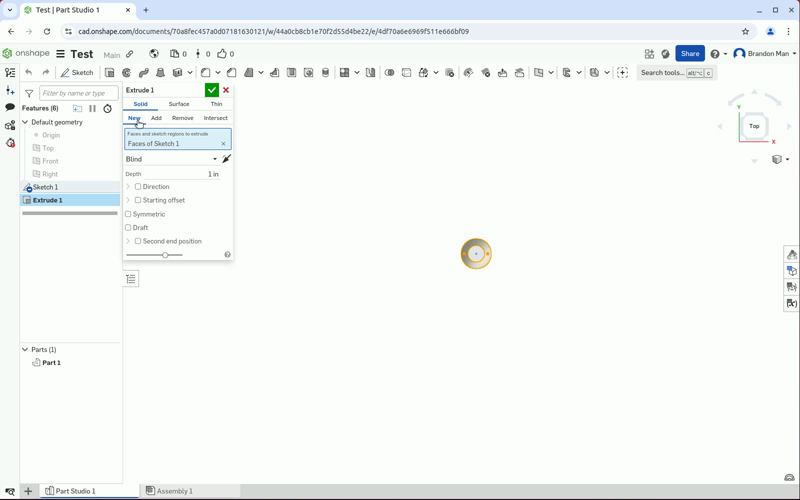
click(137, 120)
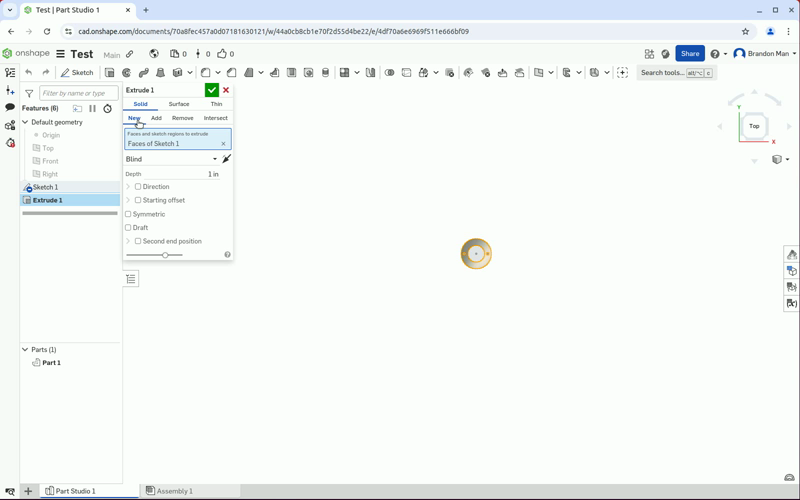
key(tab, 4)
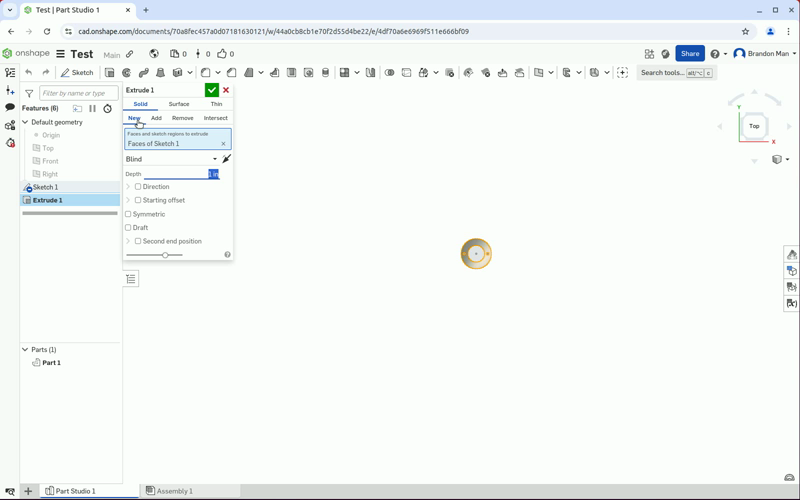
text(1.685)
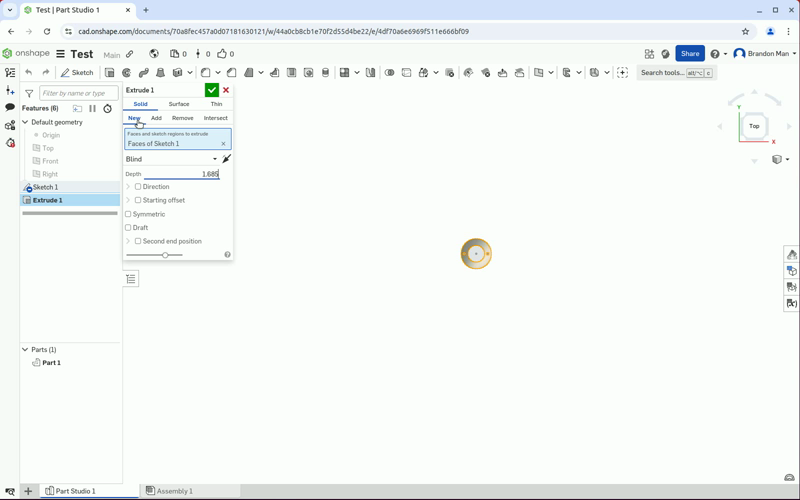
key(enter)
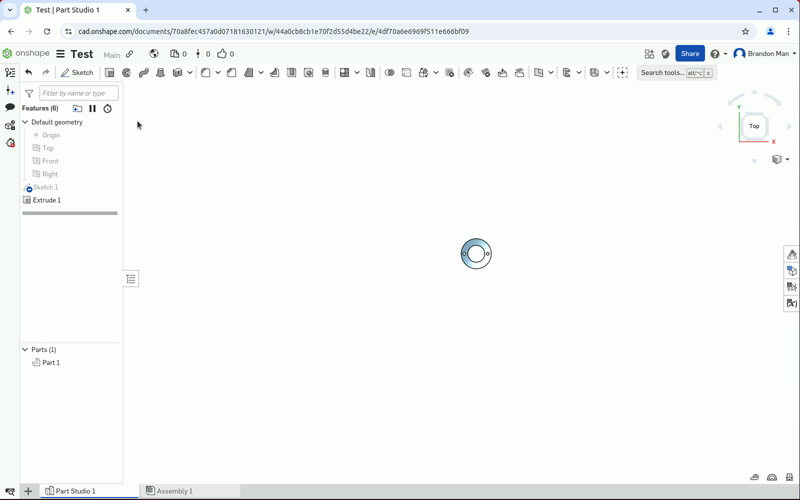
key(shift+h)
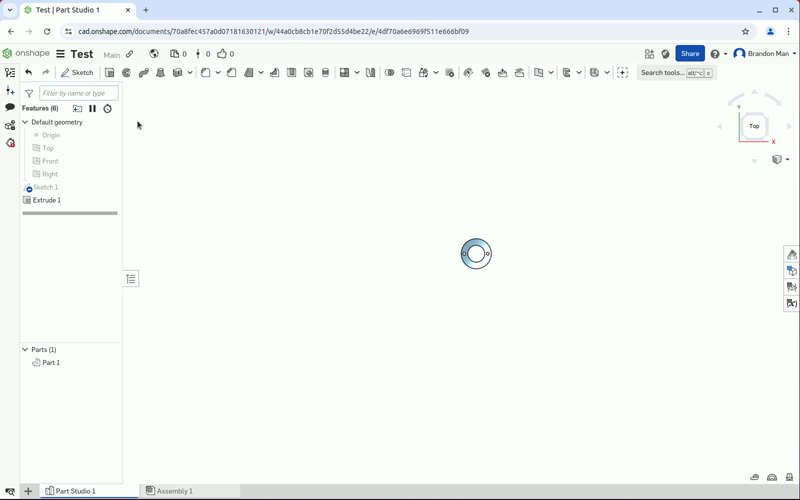
key(shift+h)
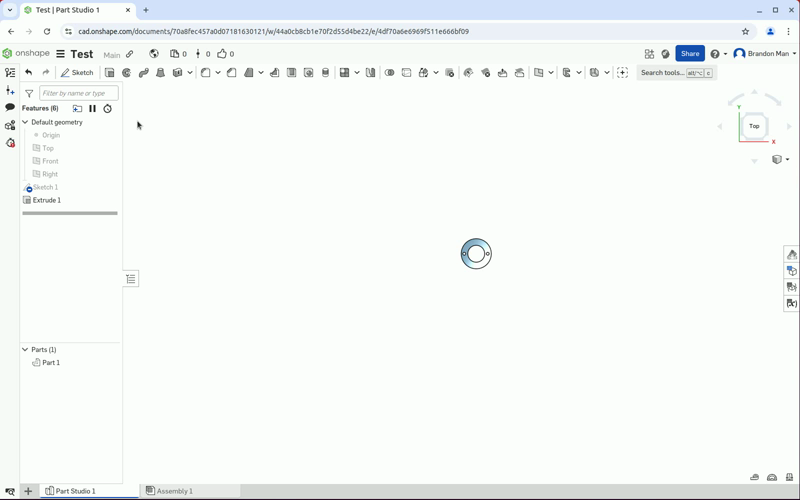
mouse_move(73, 189)
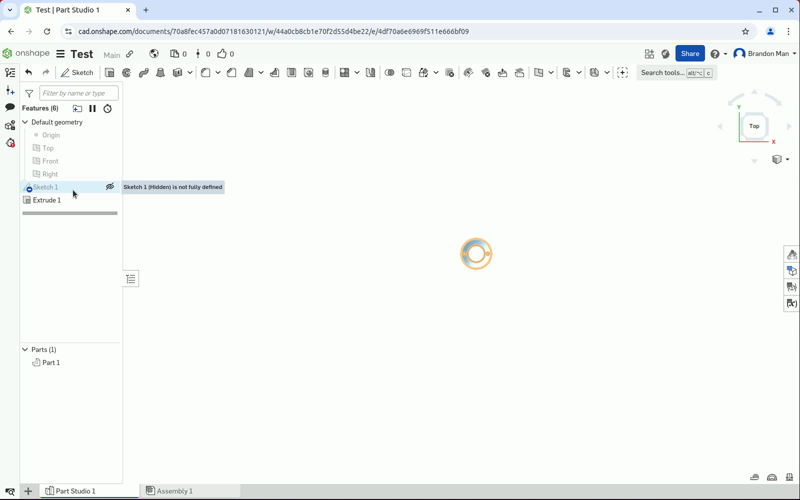
click(73, 189)
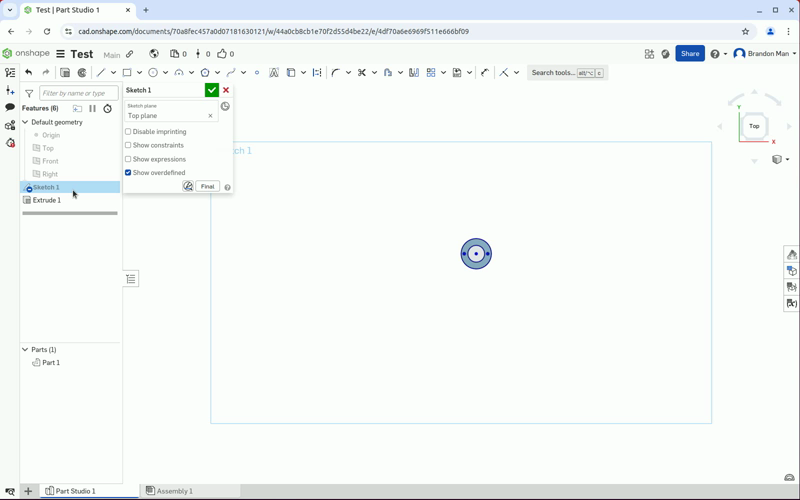
mouse_move(229, 92)
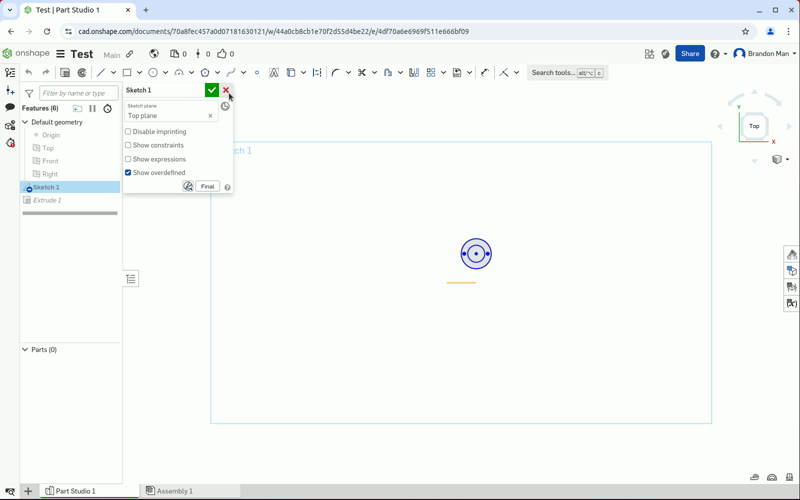
click(229, 92)
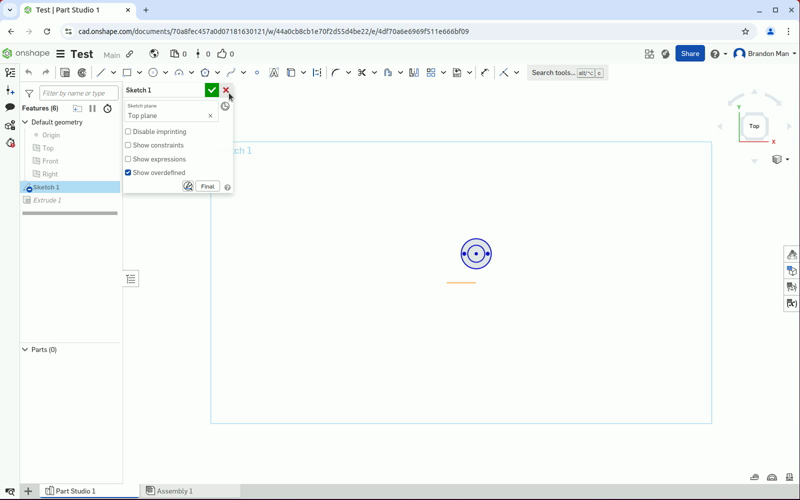
key(shift+s)
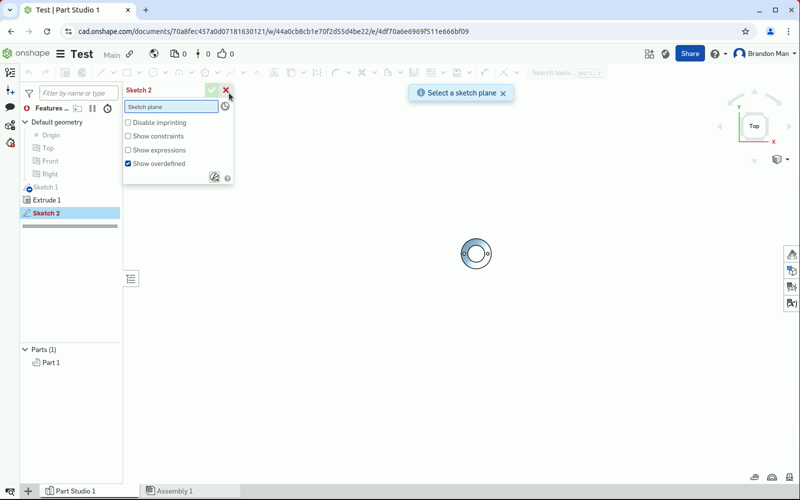
mouse_move(73, 150)
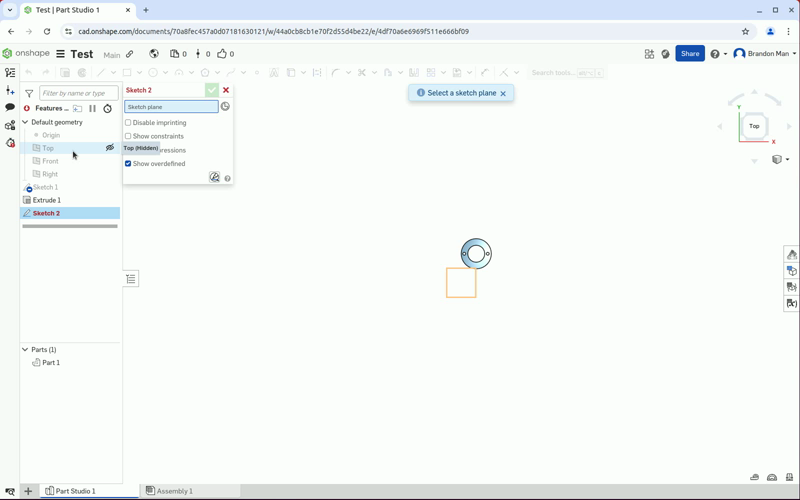
click(73, 150)
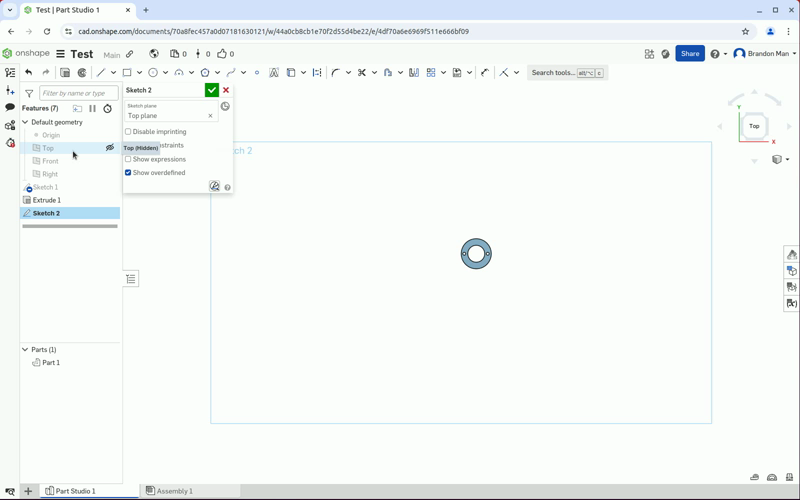
mouse_move(73, 352)
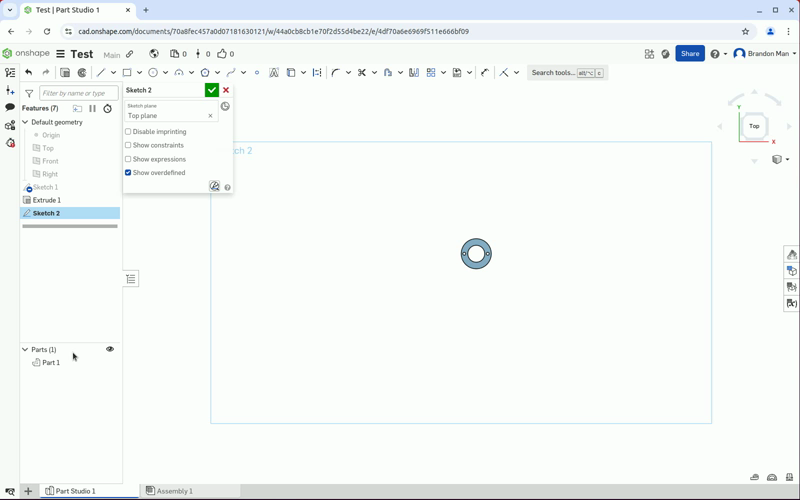
key(y)
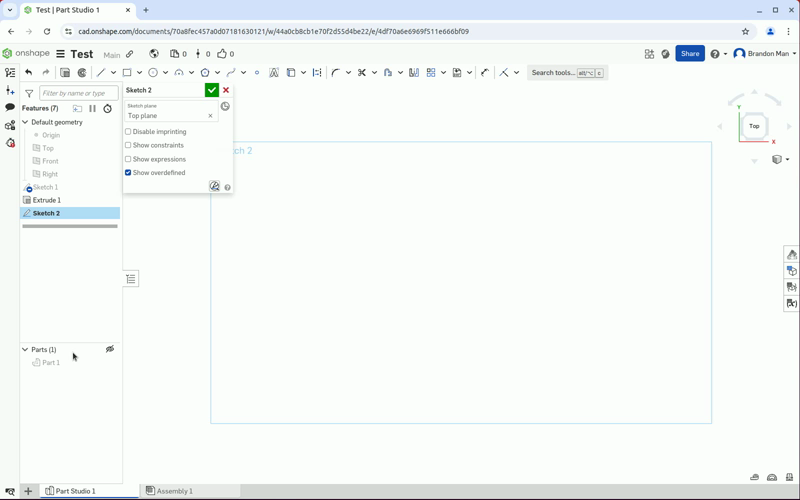
key(c)
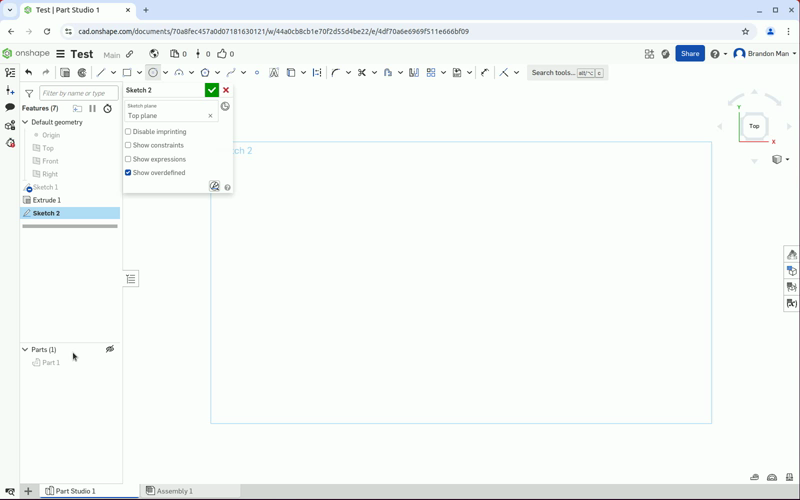
key_down(shift)
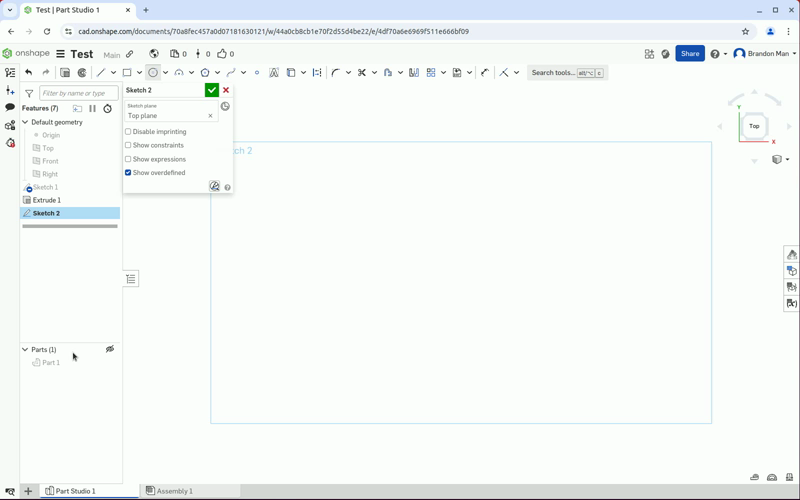
mouse_move(425, 237)
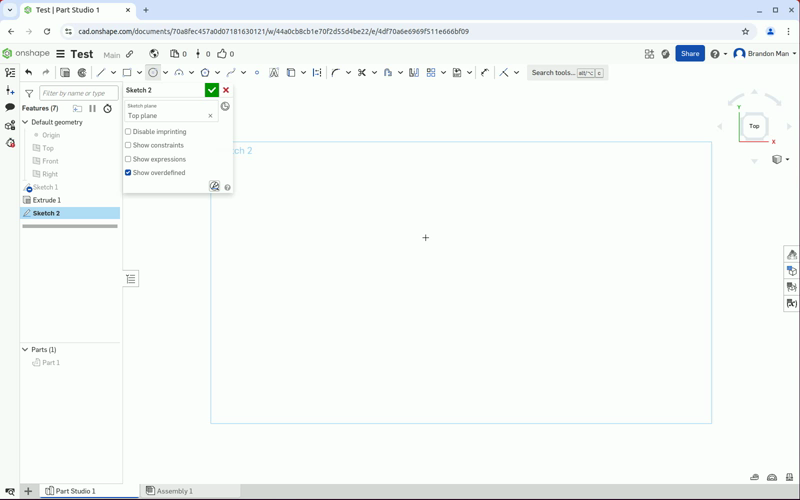
click(425, 237)
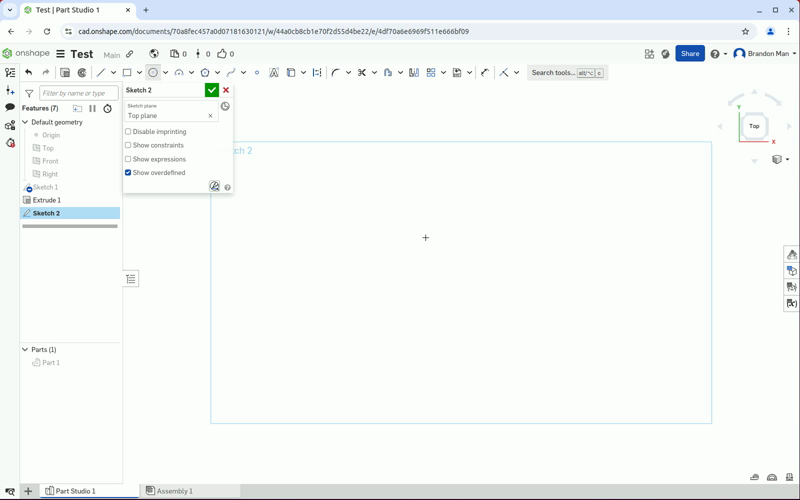
key_up(shift)
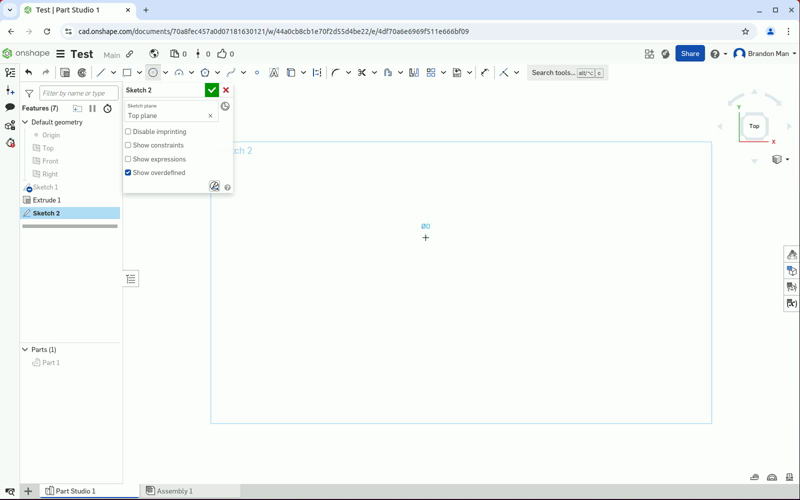
mouse_move(429, 237)
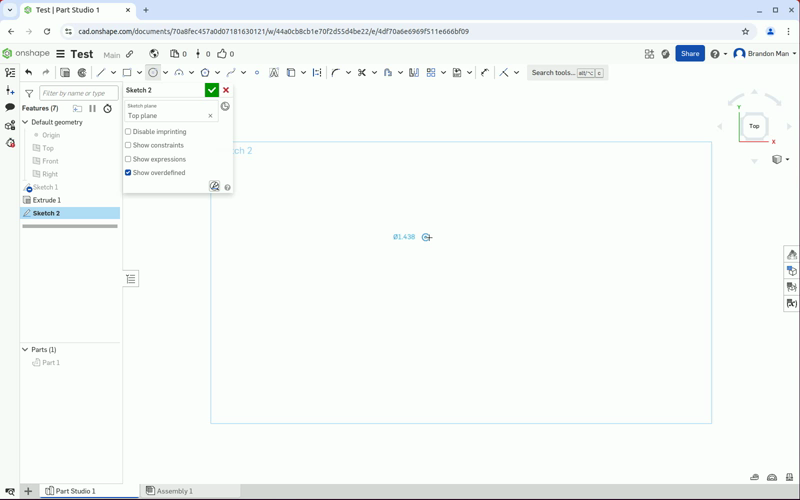
click(429, 237)
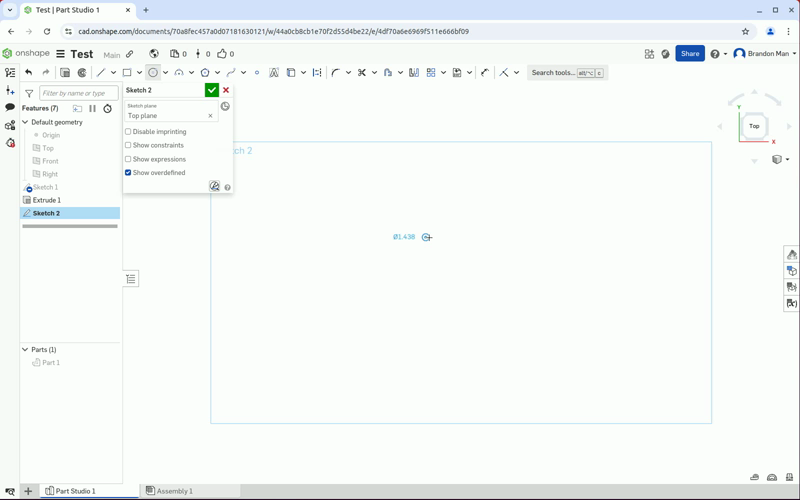
key(esc)
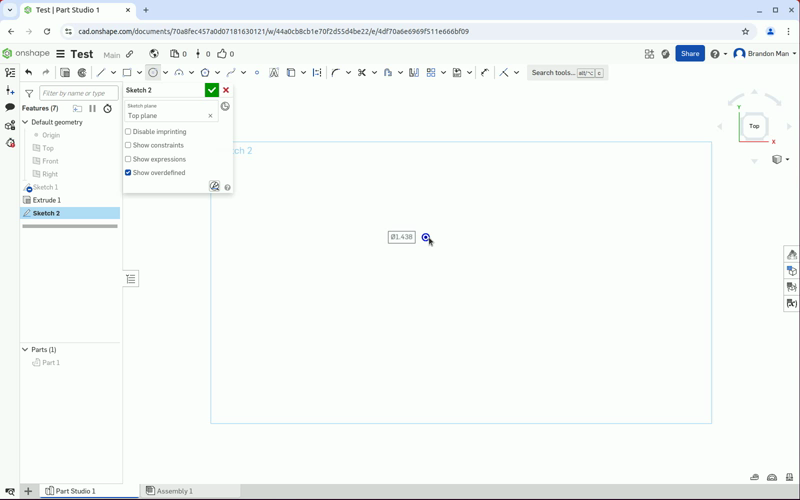
mouse_move(425, 237)
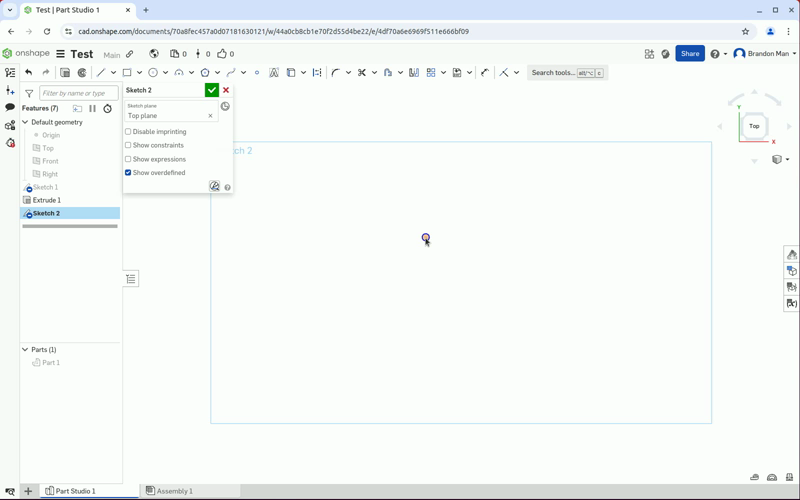
scroll(6)
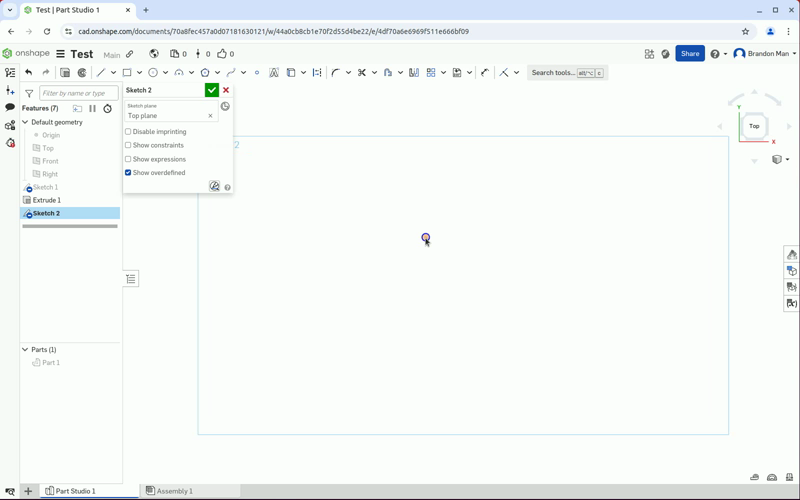
scroll(6)
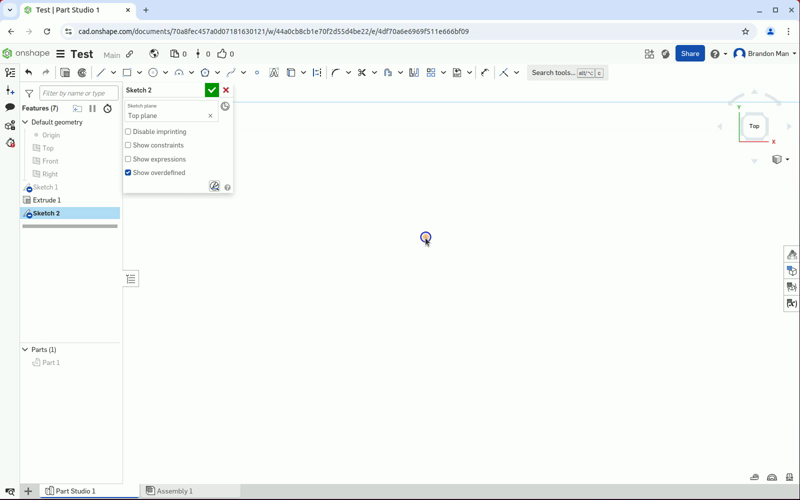
scroll(6)
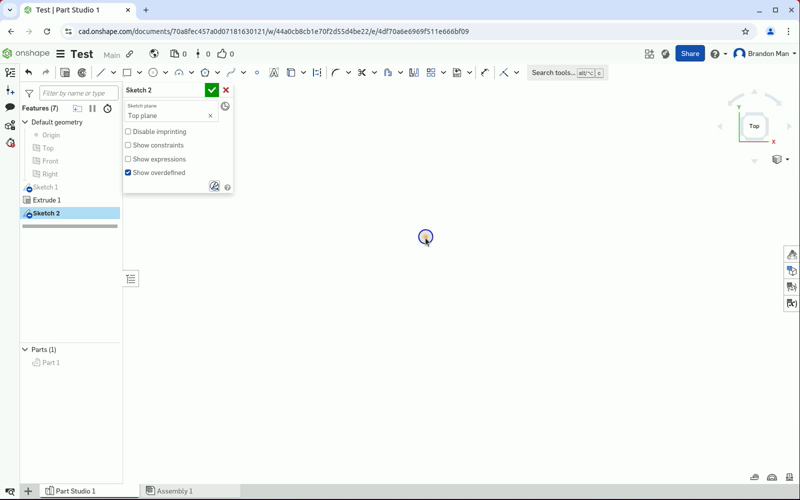
scroll(6)
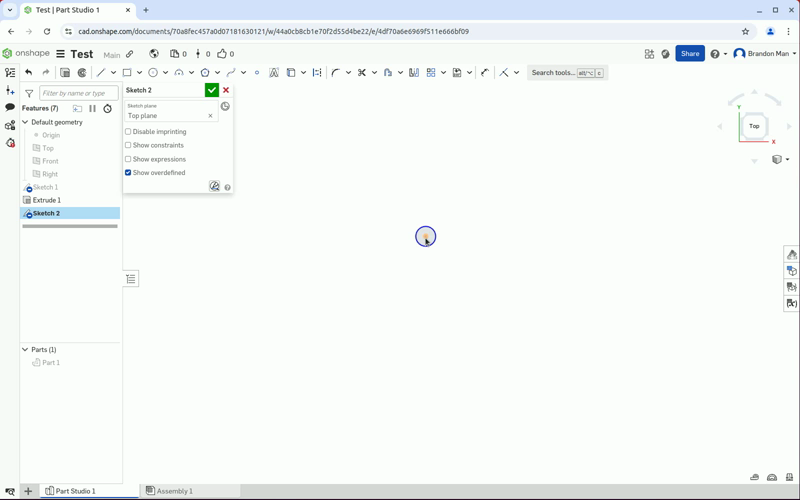
scroll(6)
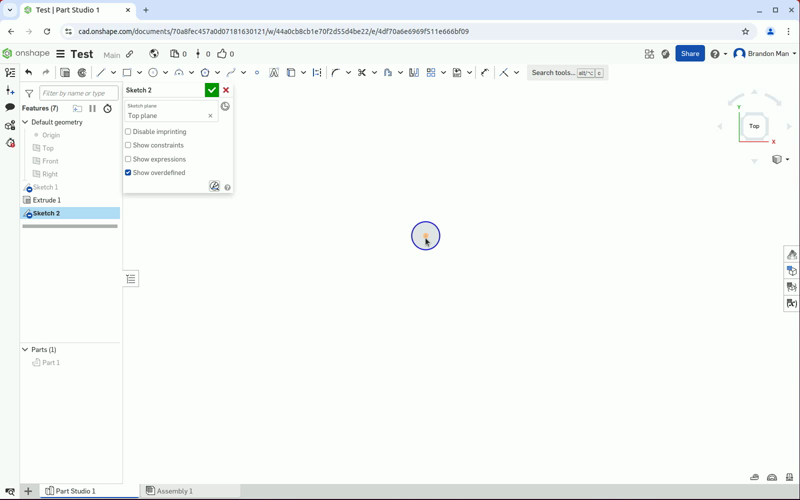
scroll(6)
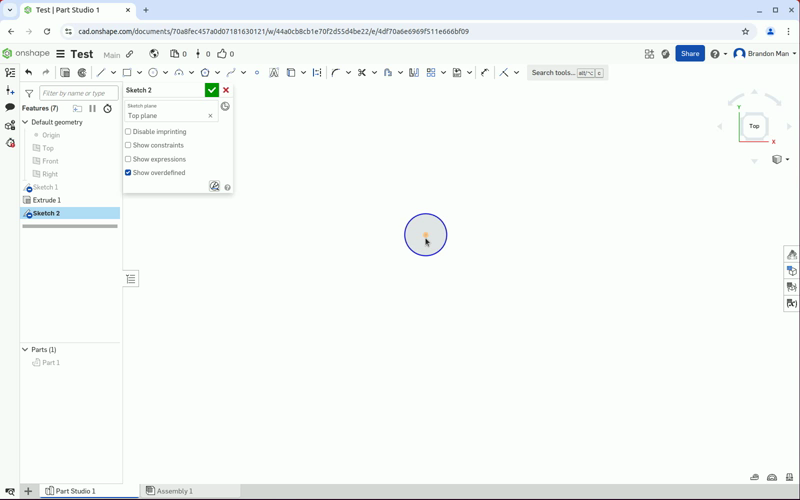
scroll(6)
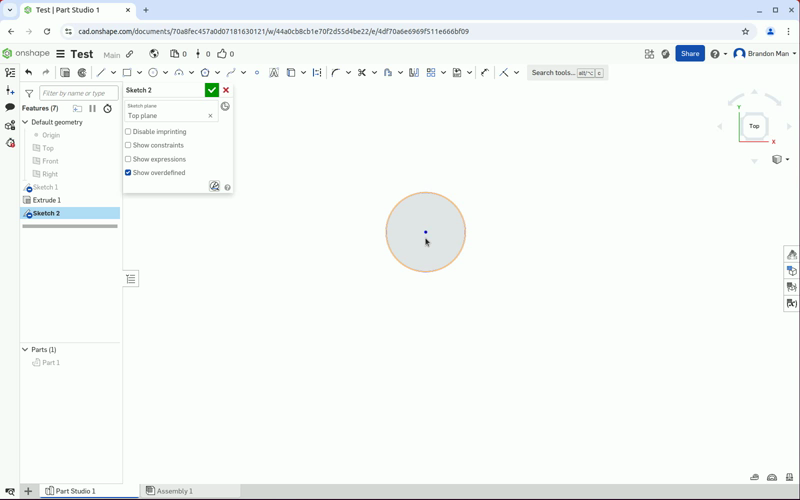
click(425, 237)
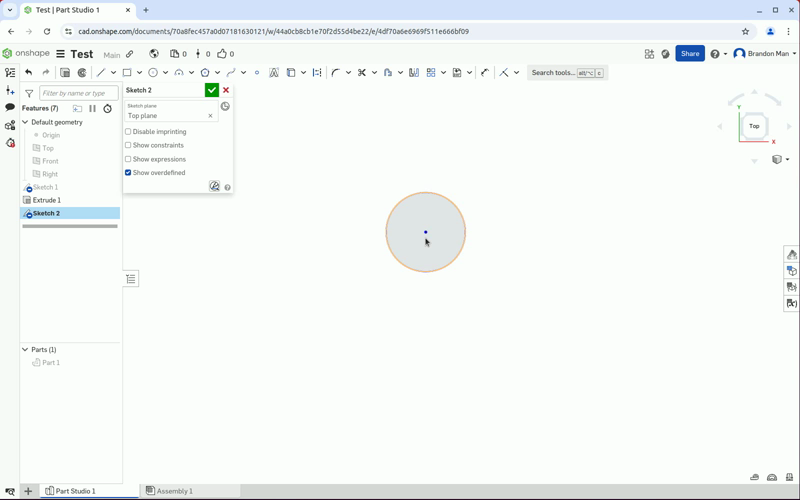
scroll(-6)
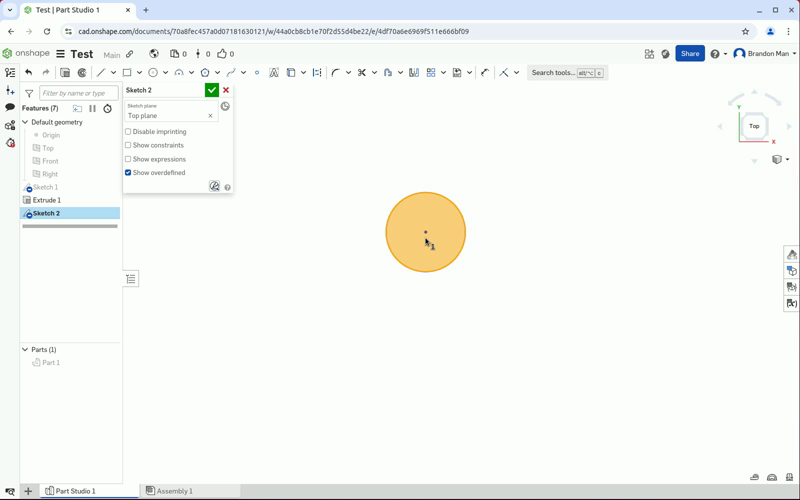
scroll(-6)
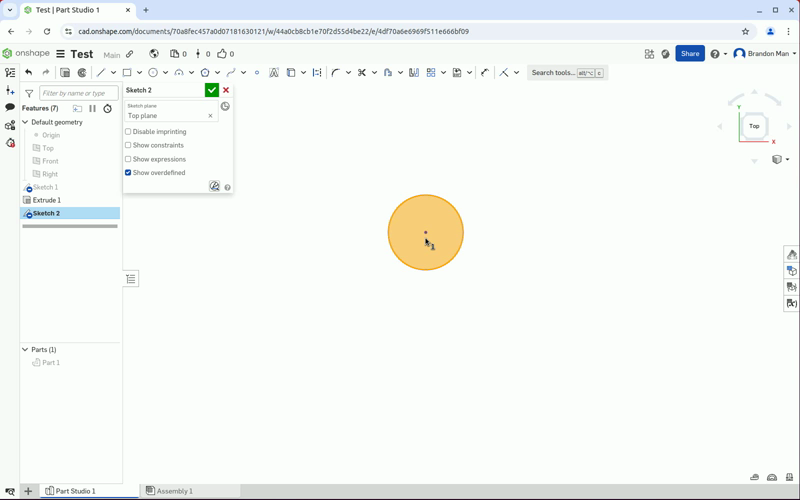
scroll(-6)
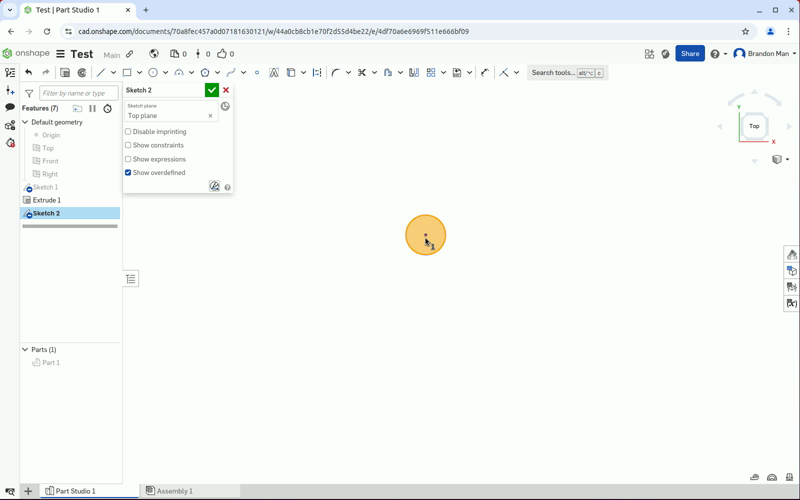
scroll(-6)
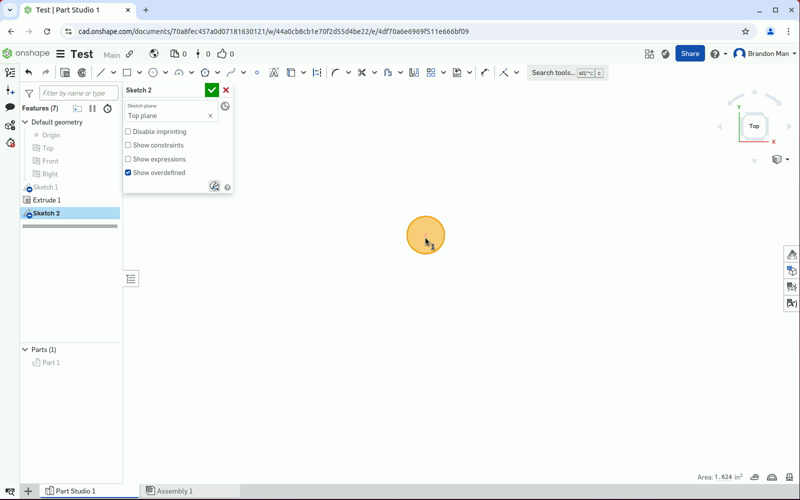
scroll(-6)
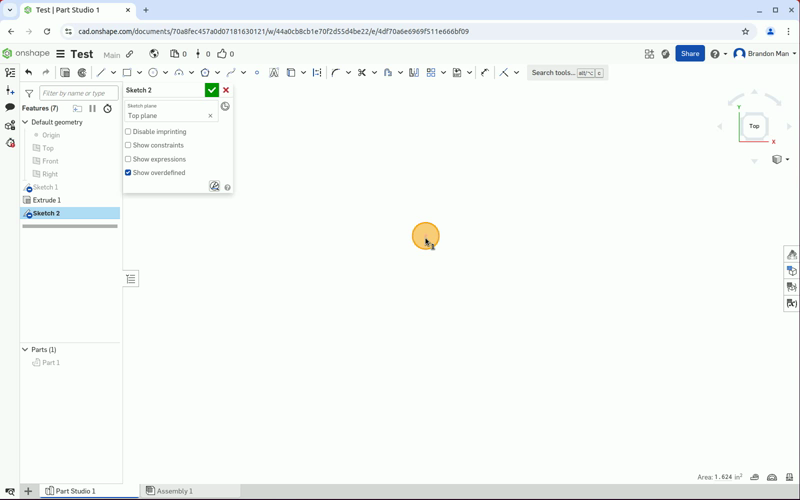
scroll(-6)
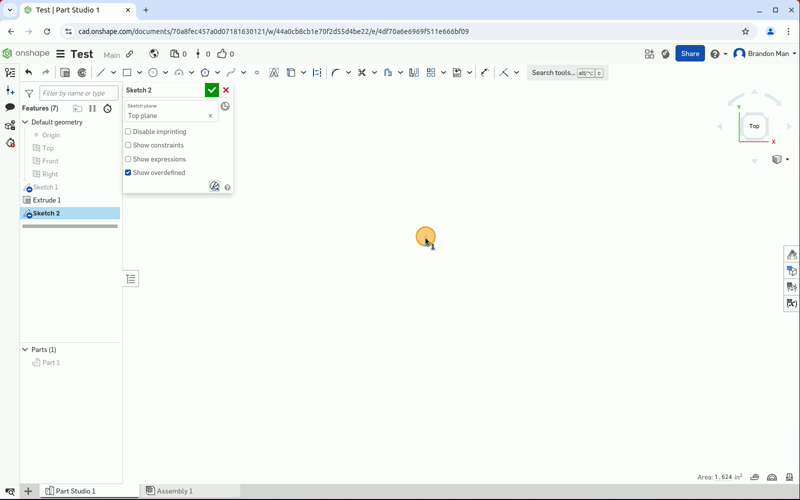
scroll(-6)
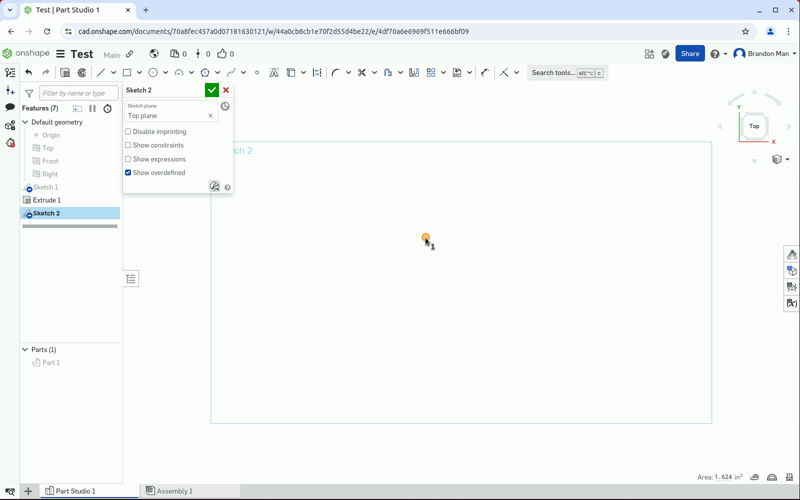
mouse_move(73, 352)
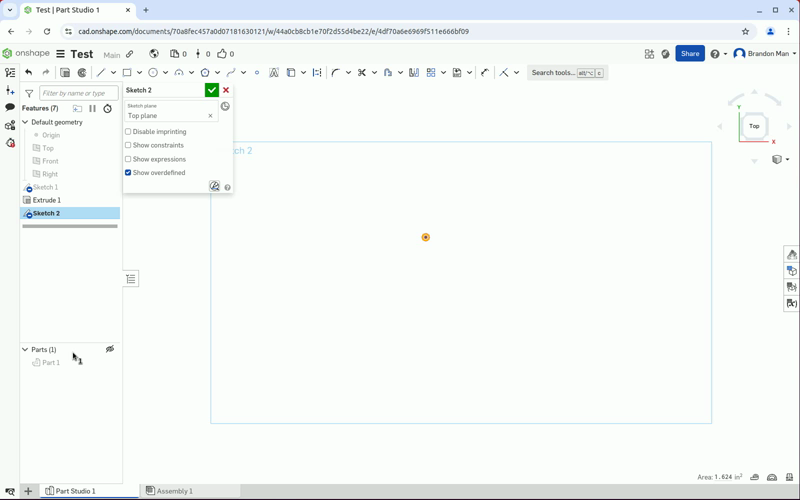
key(shift+y)
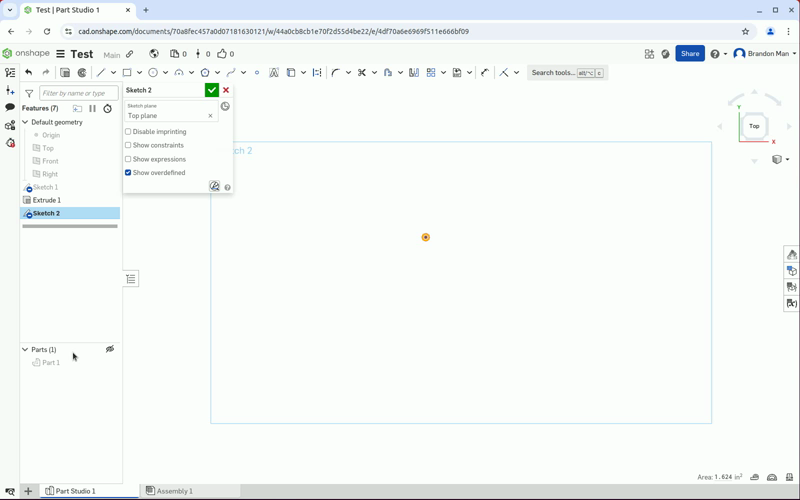
key(shift+e)
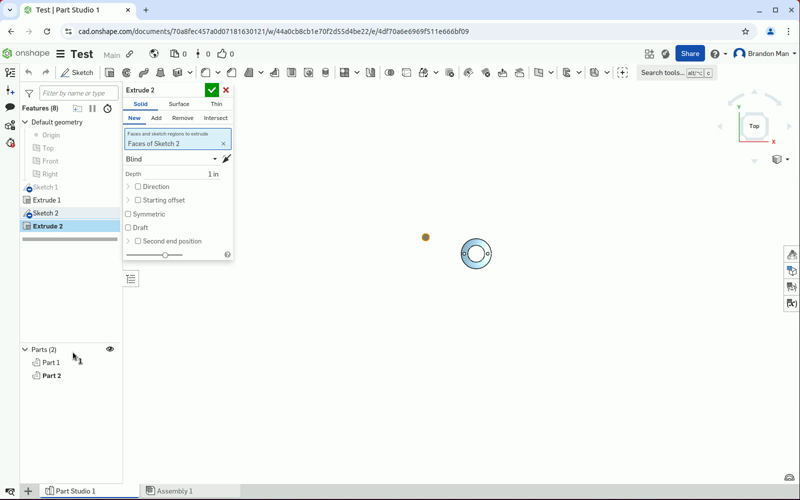
mouse_move(143, 106)
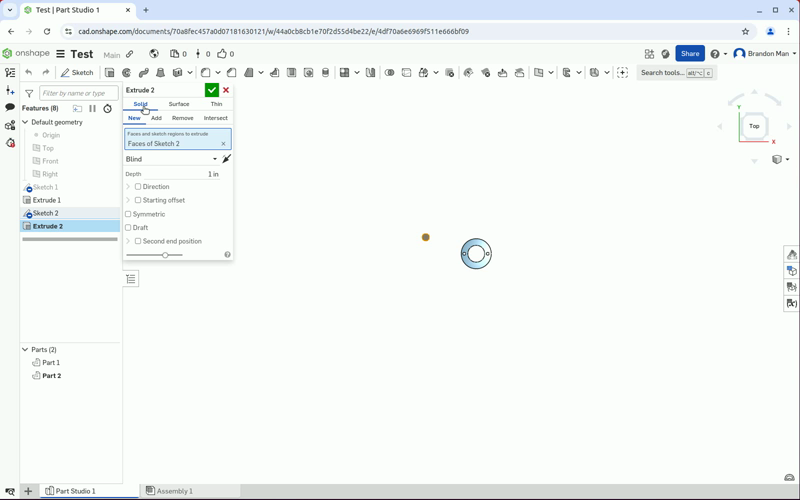
click(143, 106)
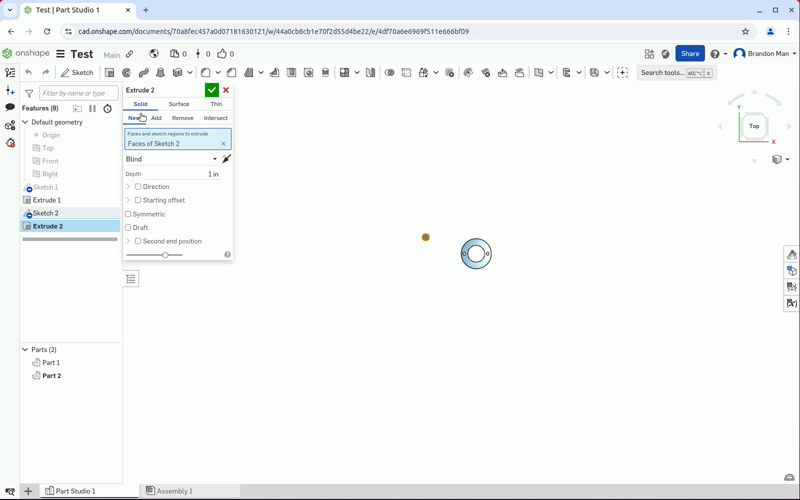
mouse_move(137, 120)
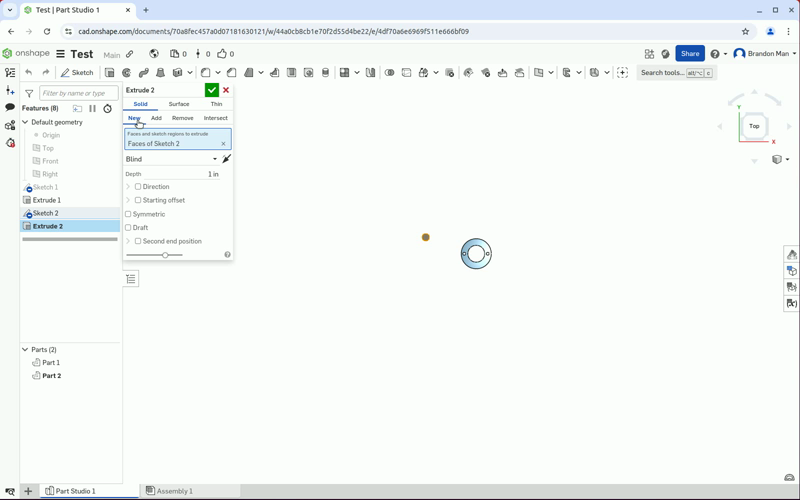
click(137, 120)
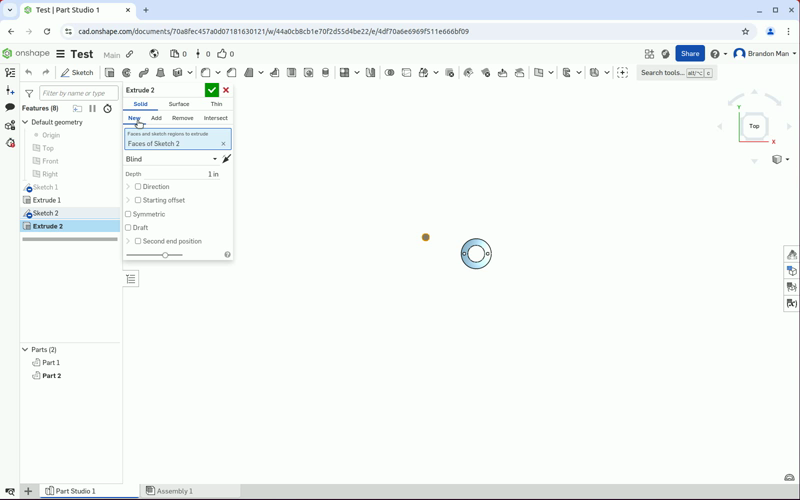
key(tab, 4)
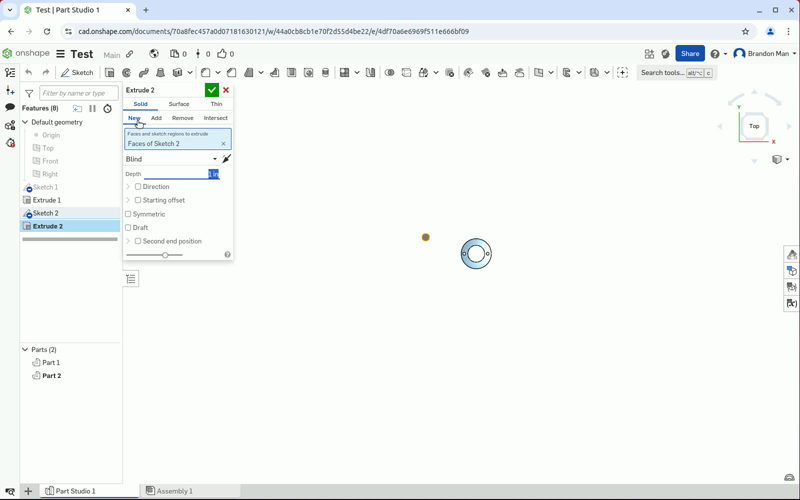
text(23.108)
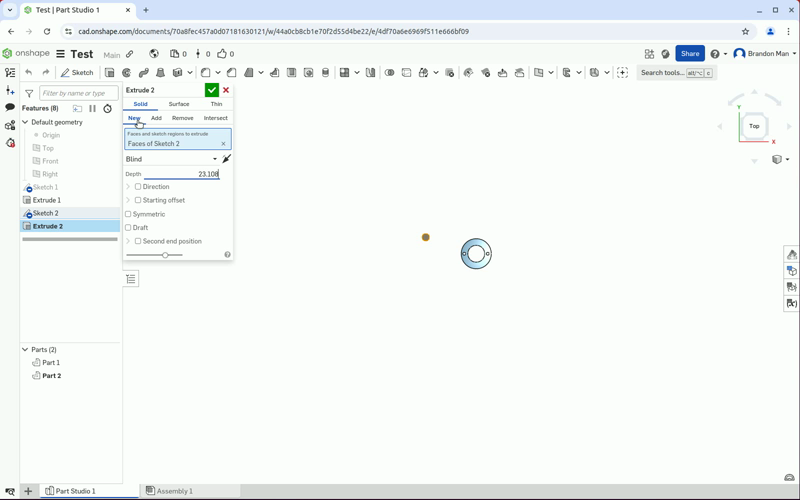
key(enter)
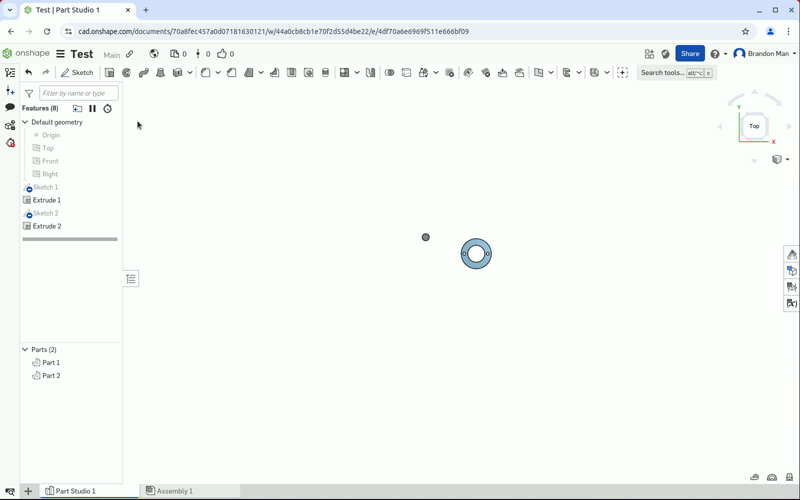
key(shift+h)
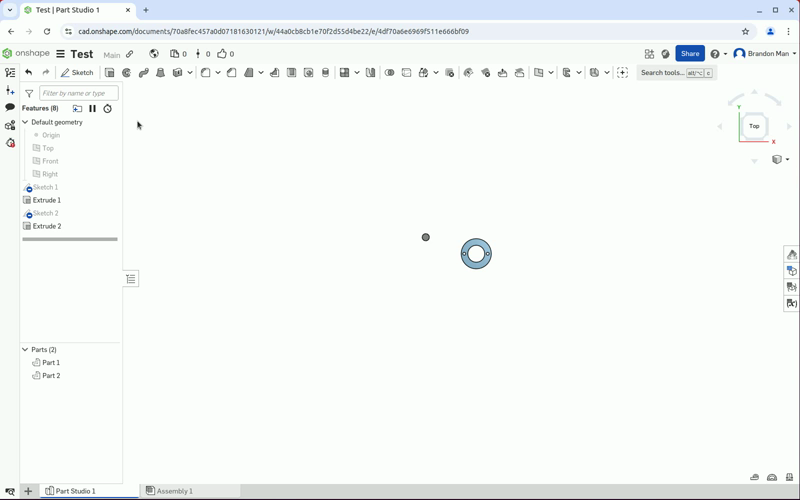
key(shift+h)
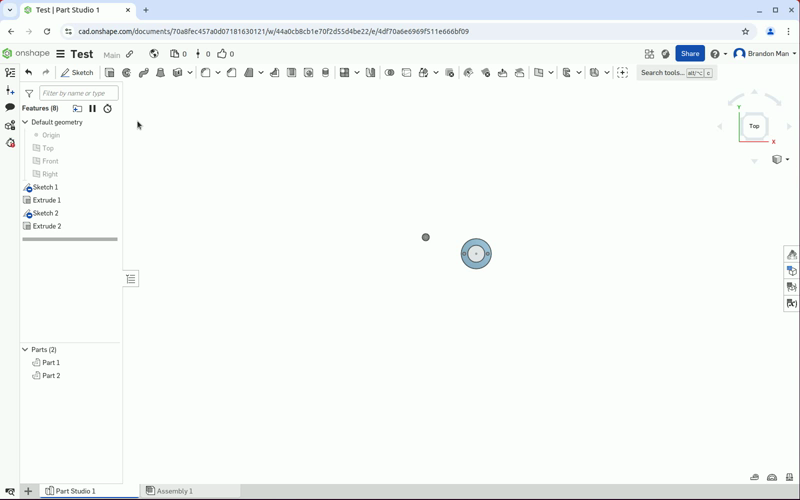
key(shift+7)
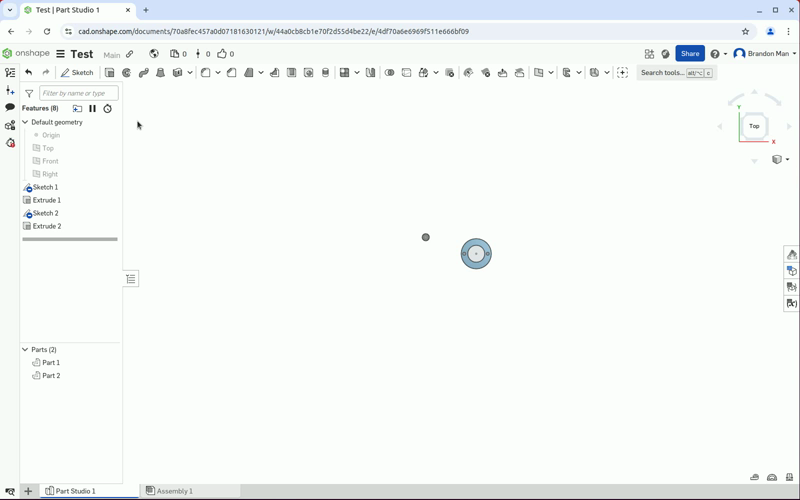
key(up, 3)
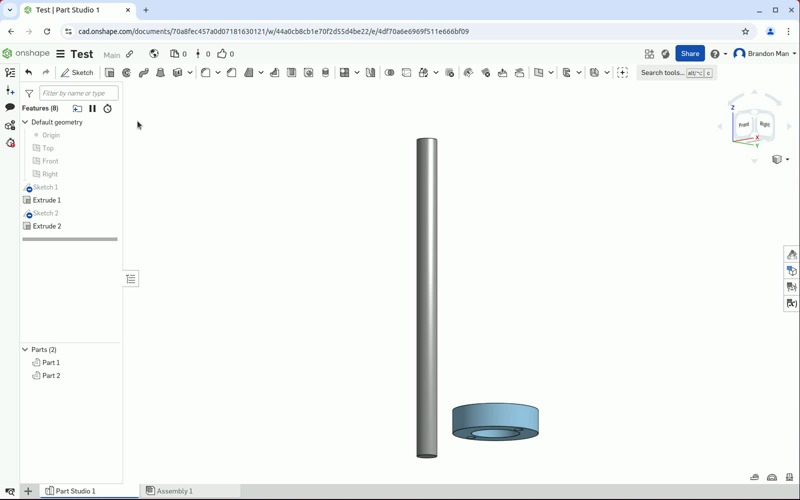
key(left, 3)
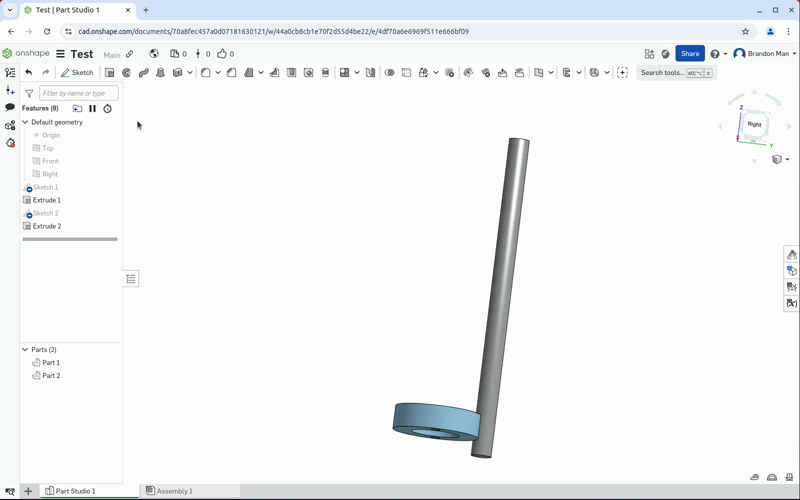
key(right, 3)
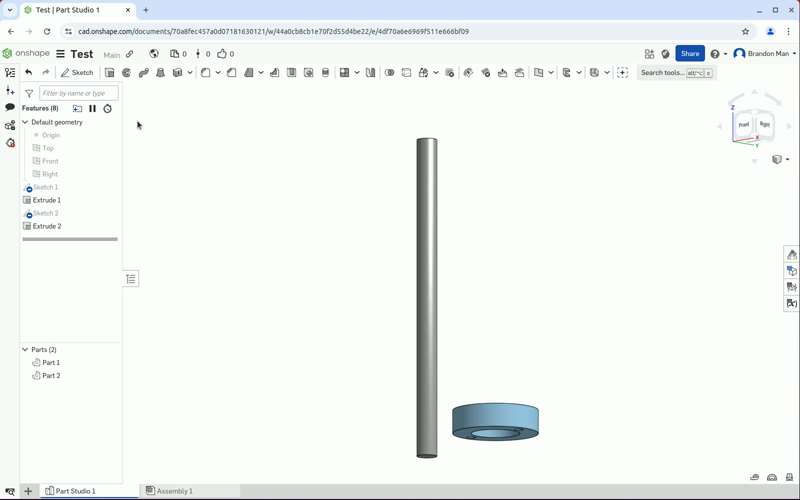
key(down, 3)
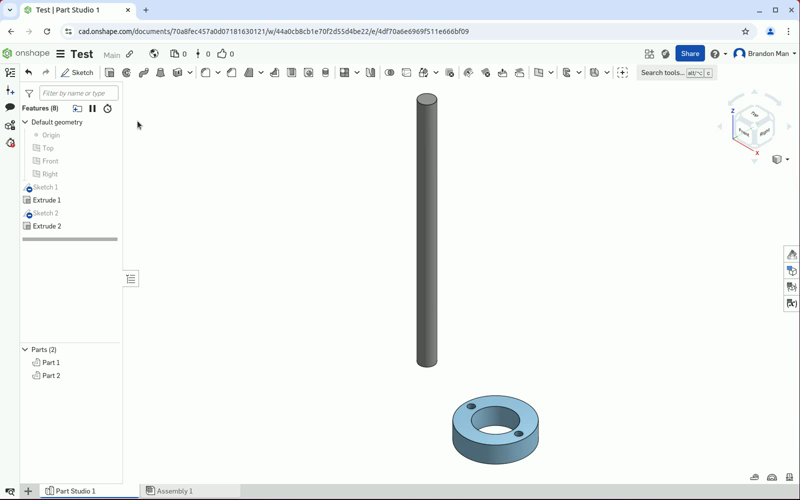
mouse_move(73, 189)
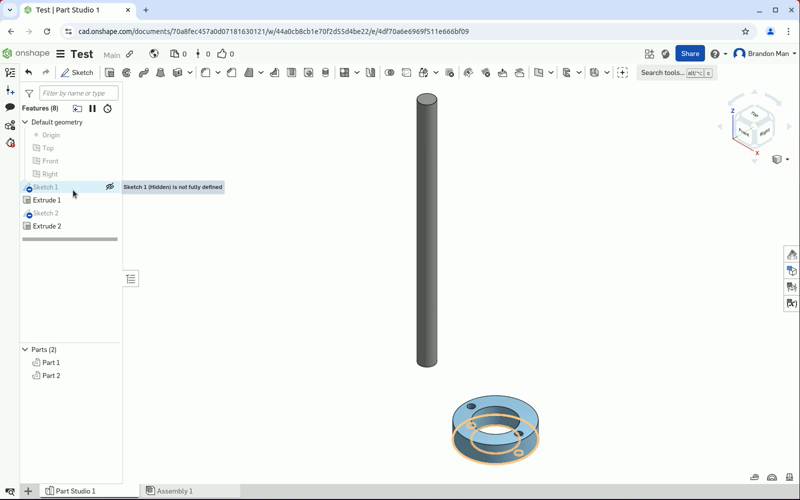
click(73, 189)